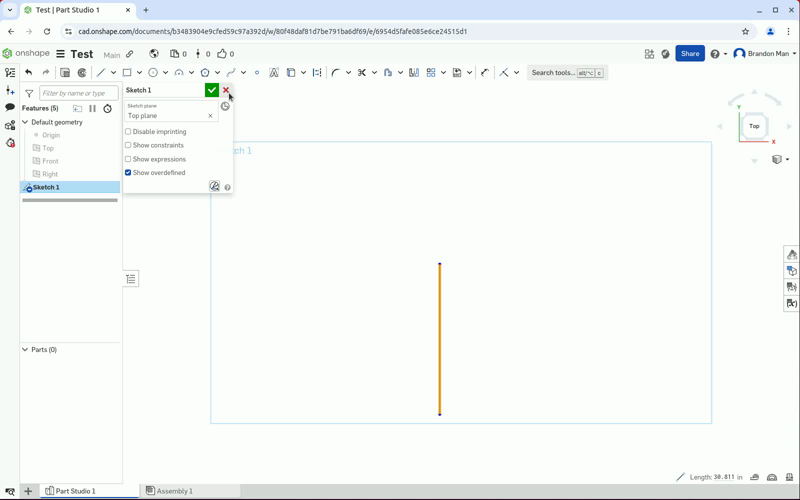
key(shift+h)
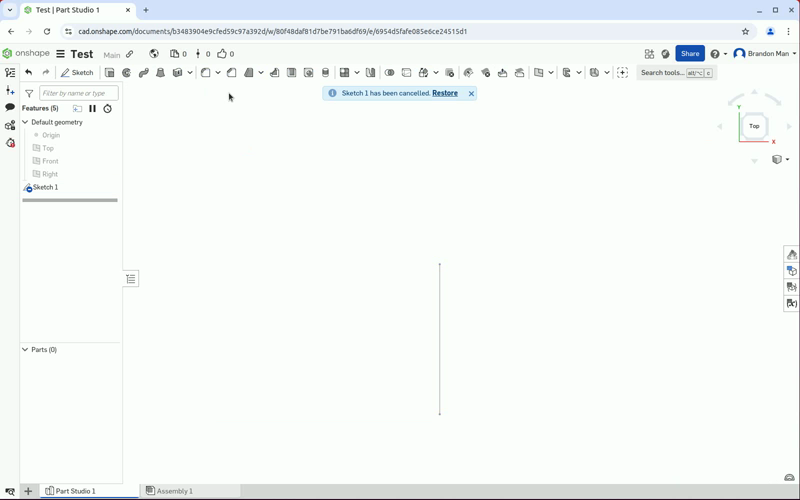
key(shift+s)
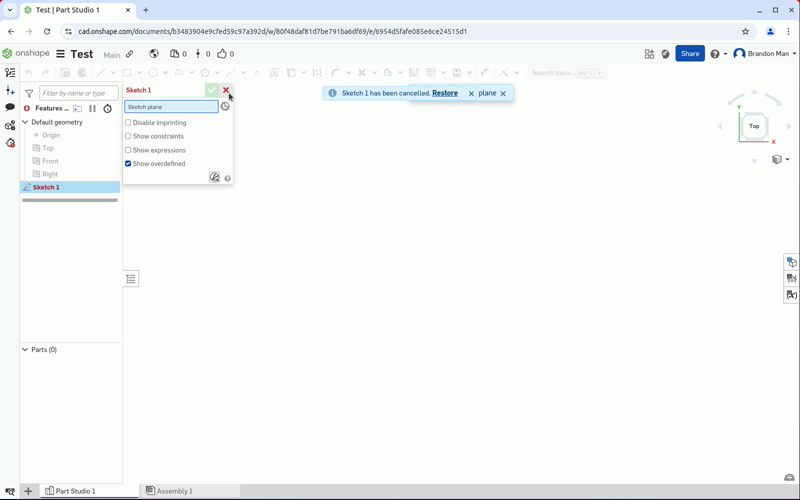
mouse_move(73, 150)
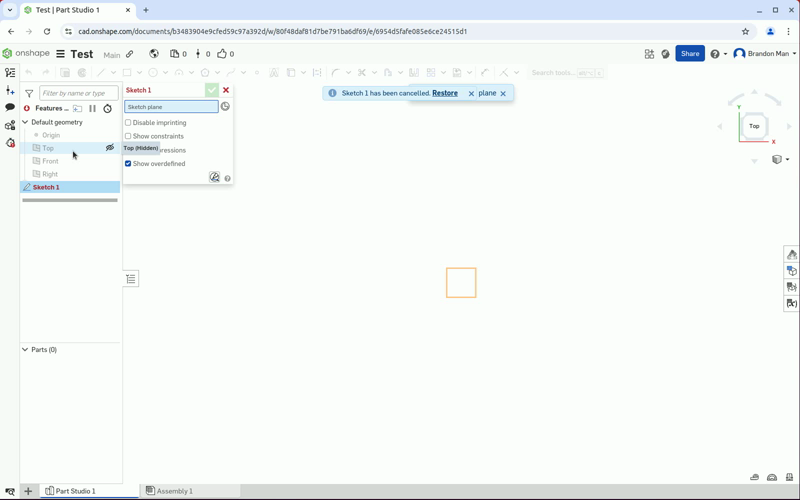
click(73, 150)
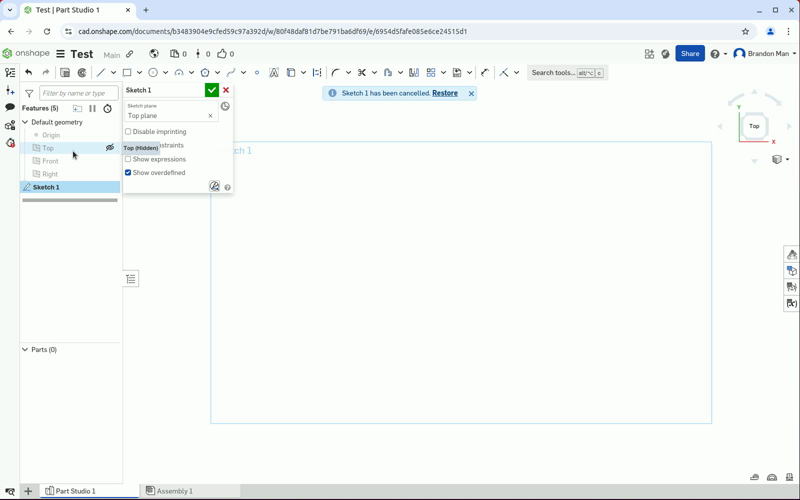
mouse_move(73, 352)
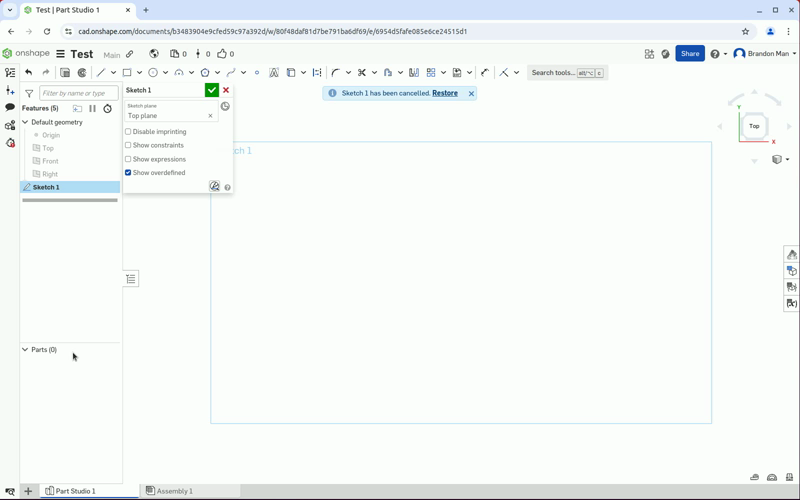
key(y)
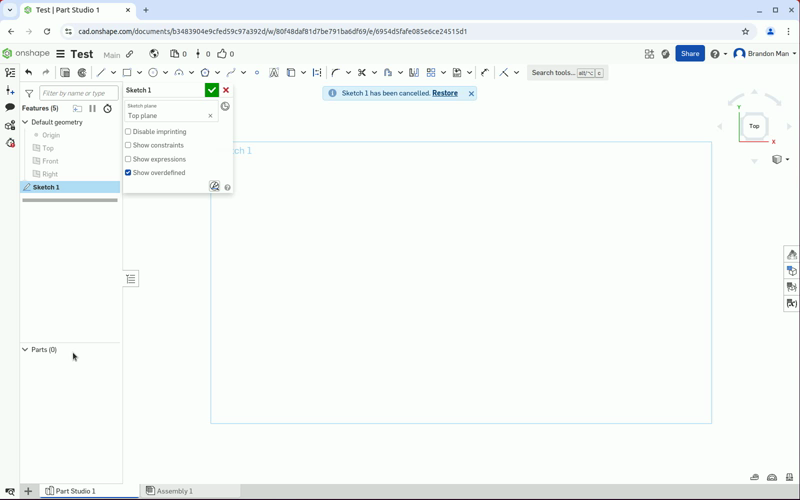
key(c)
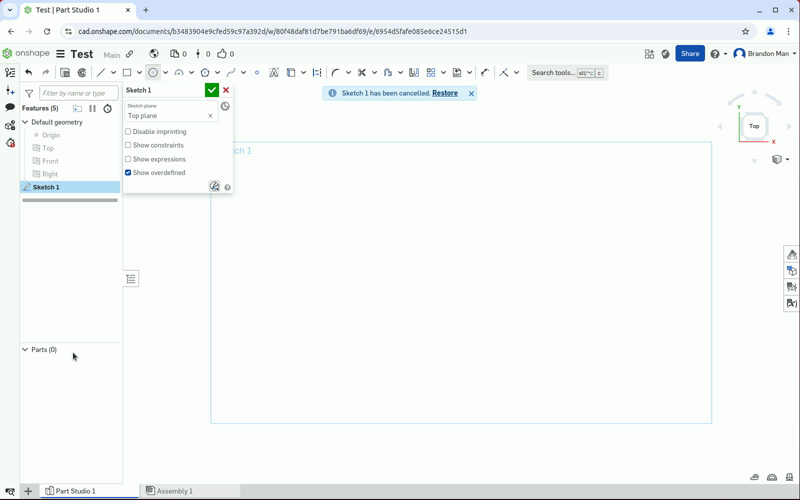
key_down(shift)
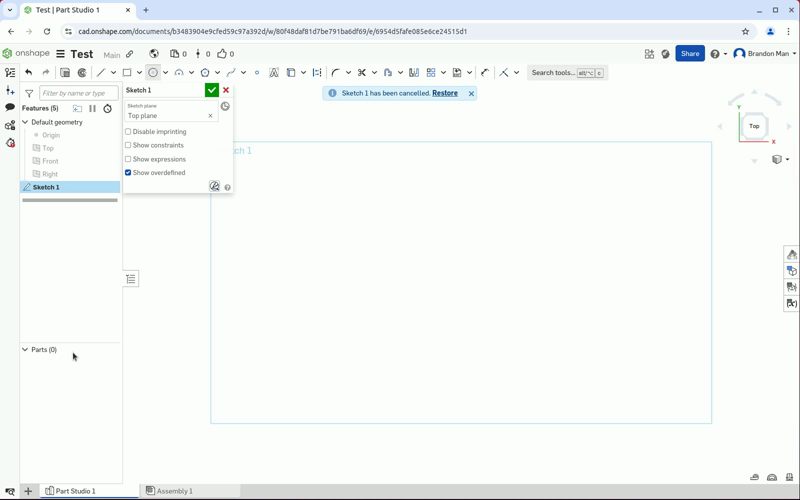
mouse_move(461, 215)
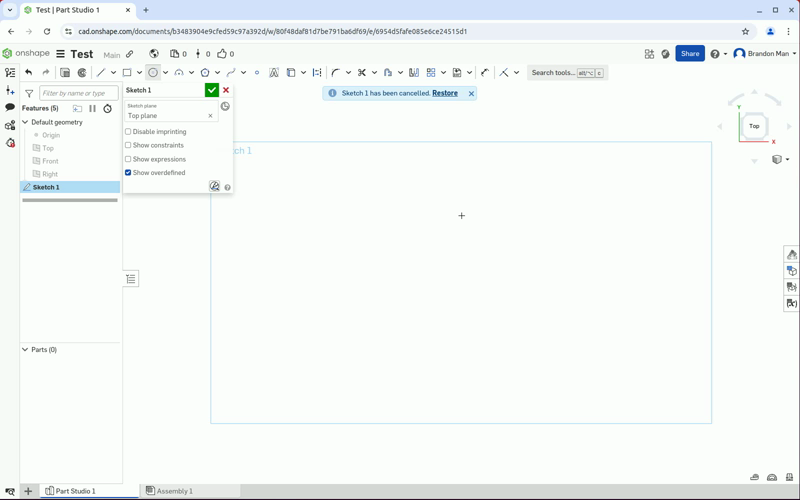
click(461, 215)
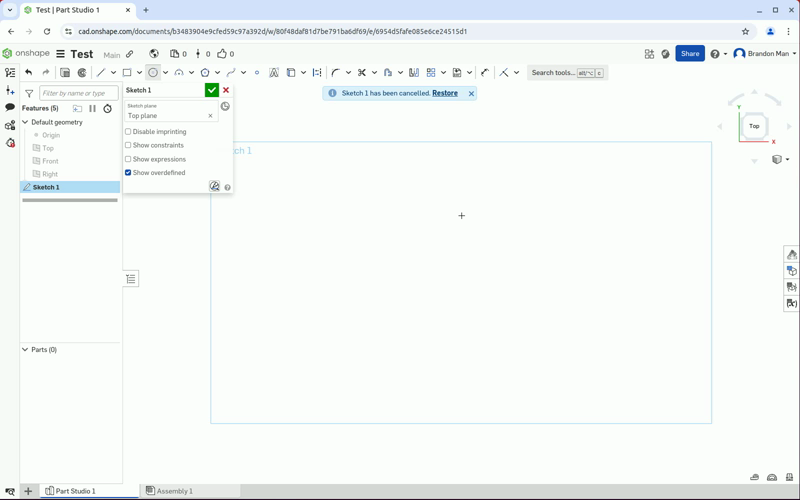
key_up(shift)
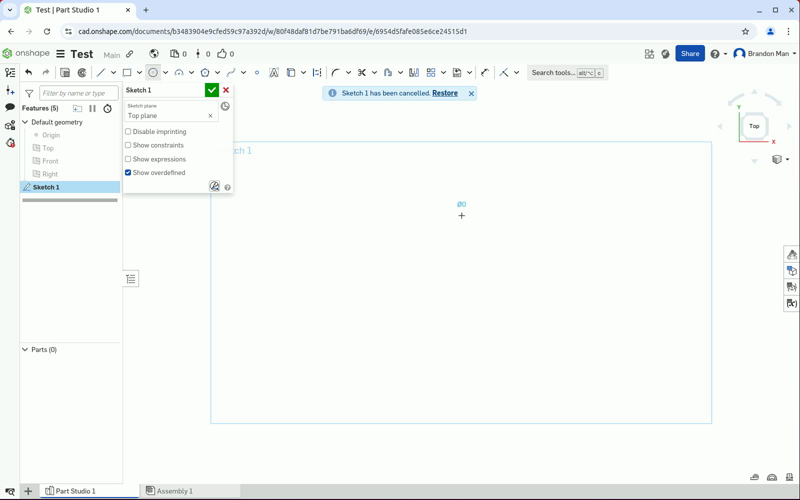
mouse_move(507, 215)
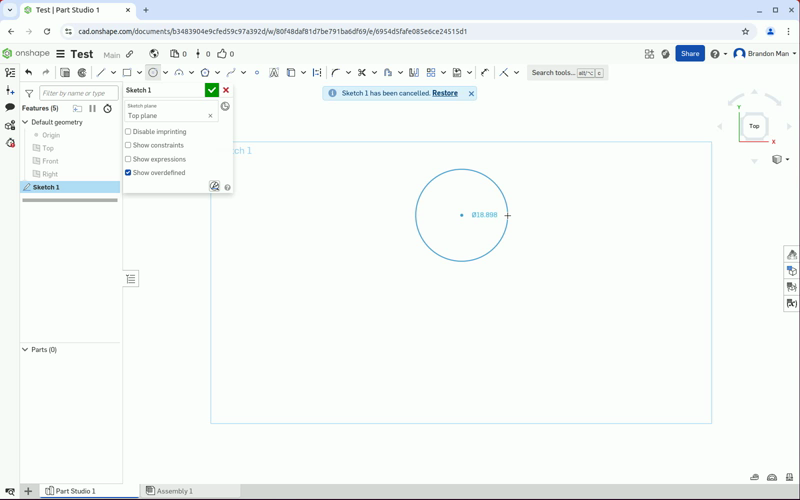
click(507, 215)
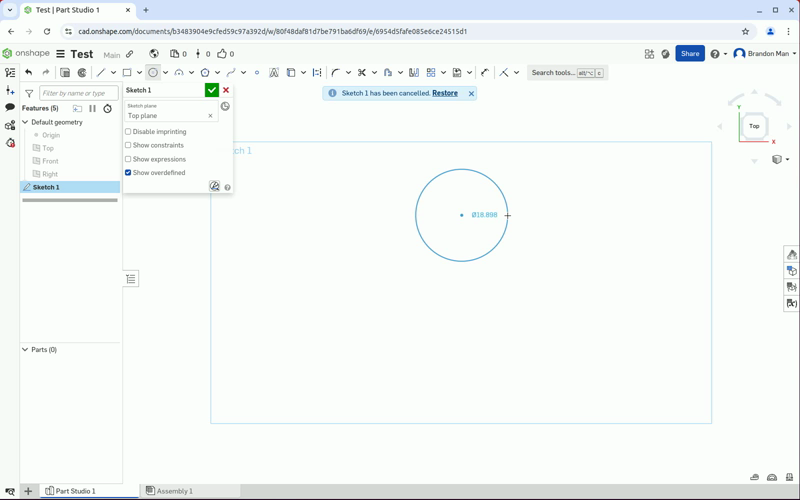
key(esc)
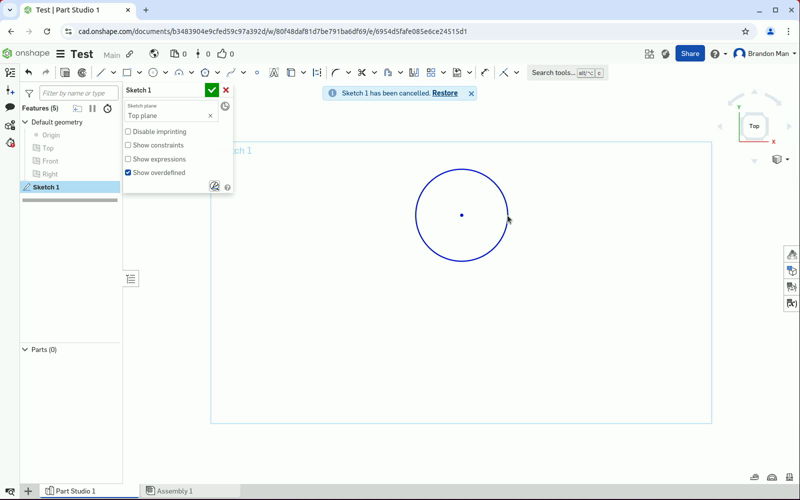
key(c)
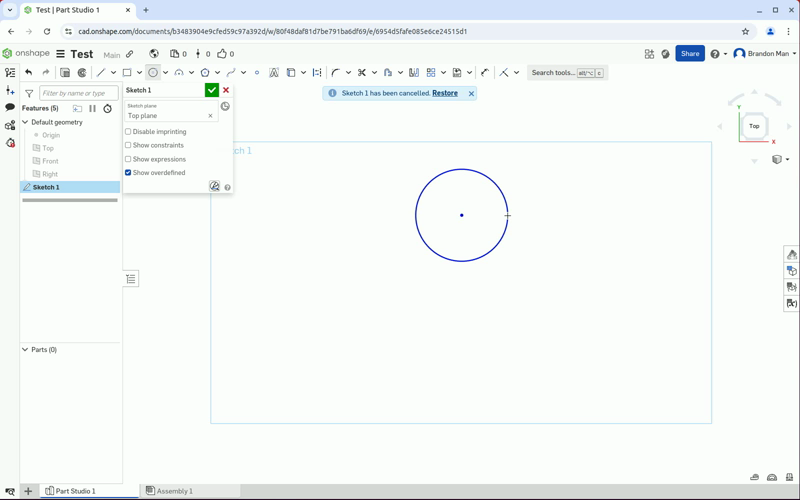
key_down(shift)
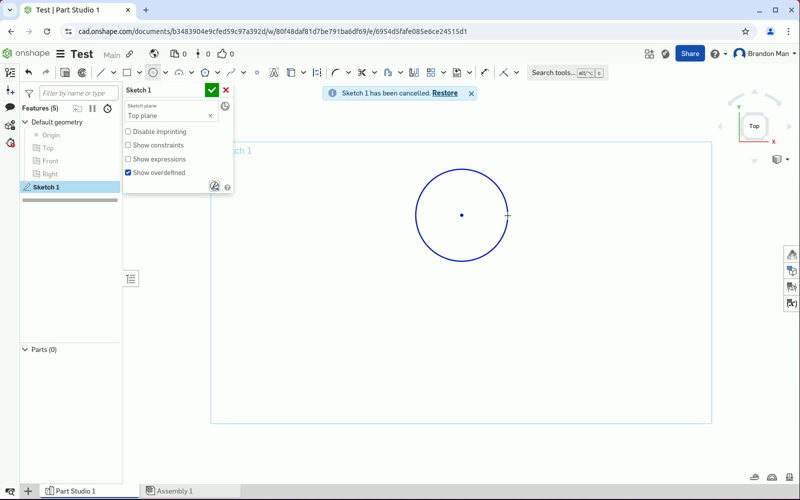
mouse_move(461, 215)
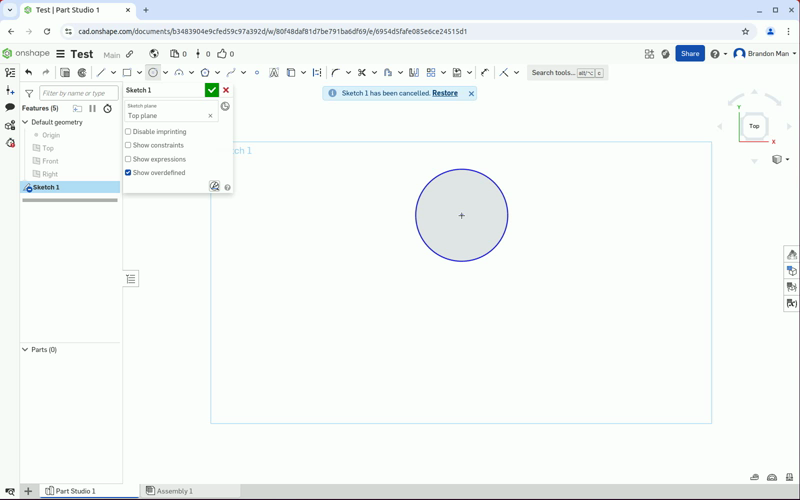
click(461, 215)
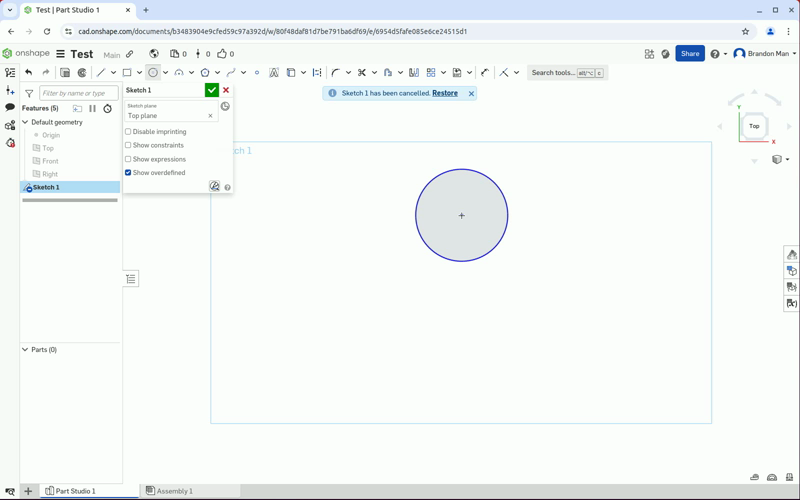
key_up(shift)
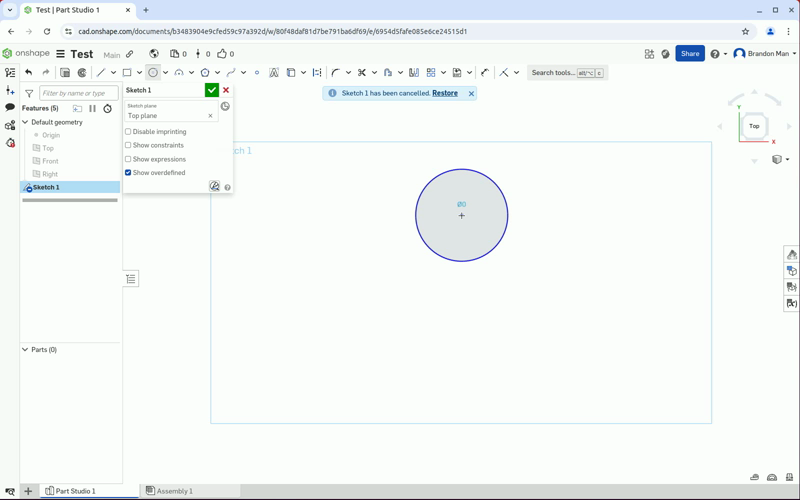
mouse_move(479, 215)
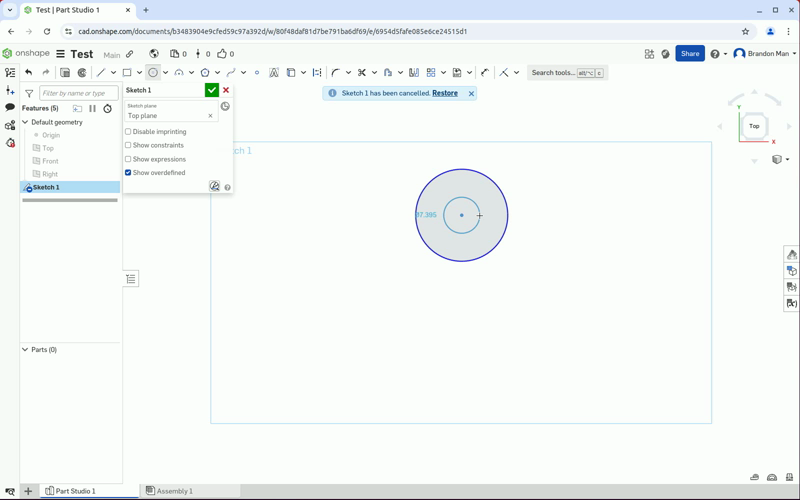
click(479, 215)
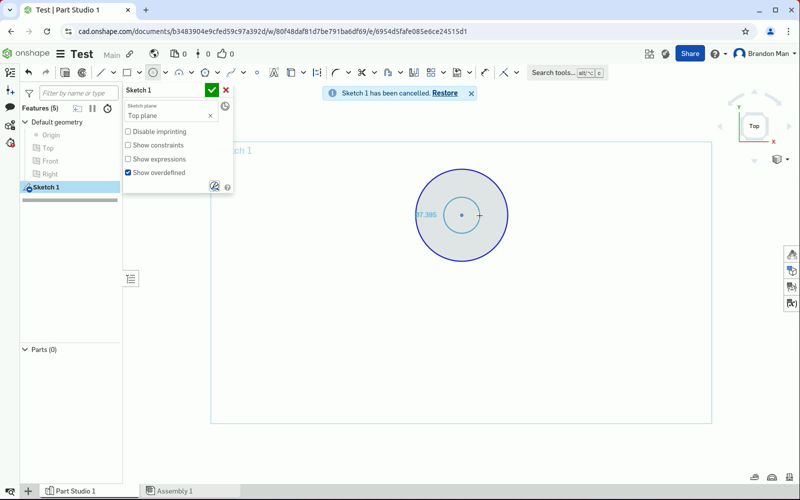
key(esc)
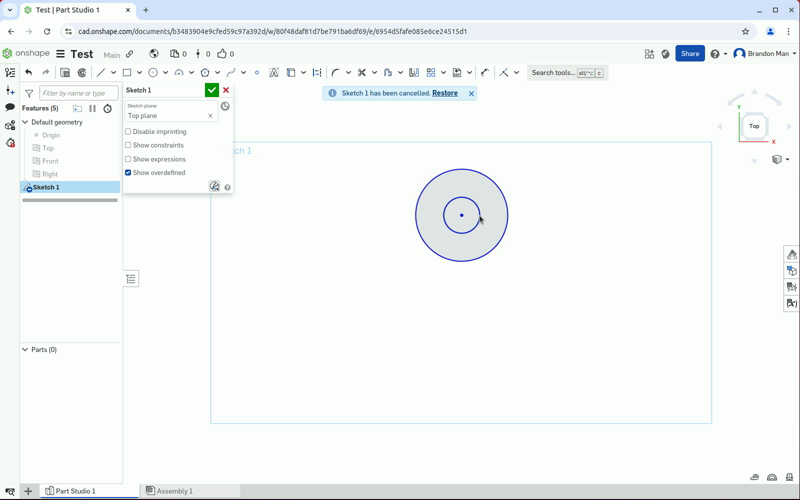
mouse_move(479, 243)
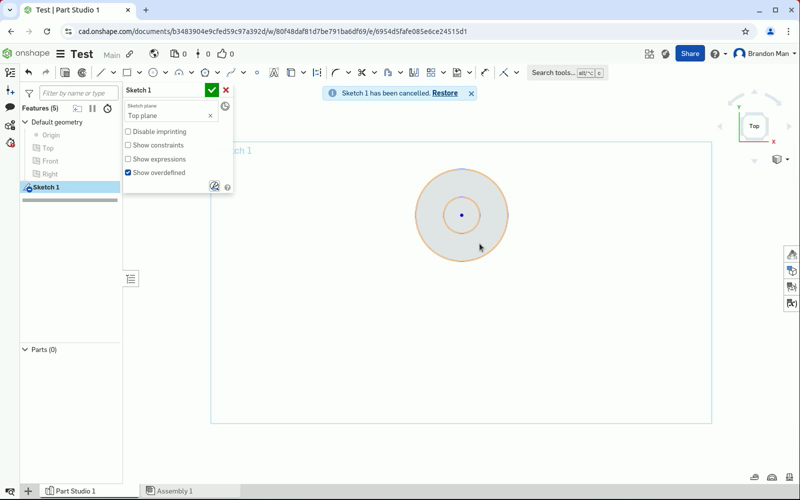
click(479, 243)
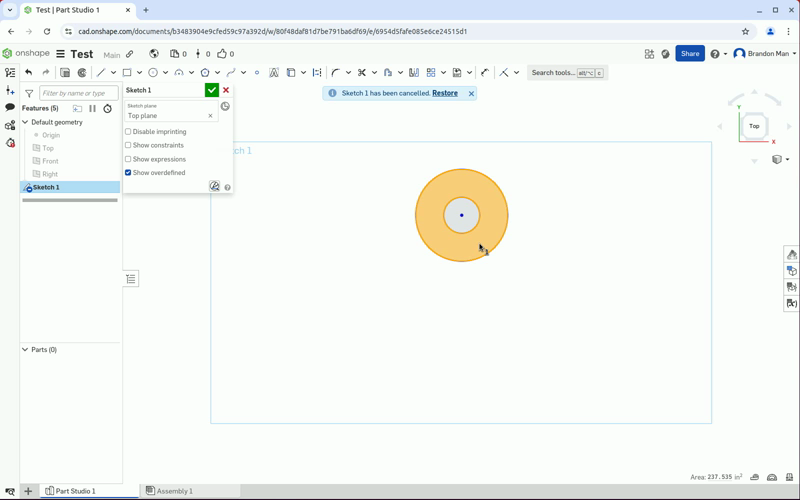
mouse_move(73, 352)
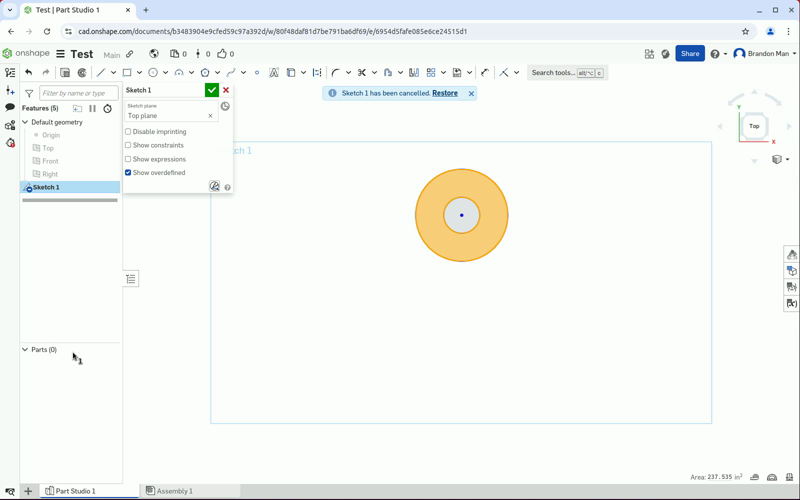
key(shift+y)
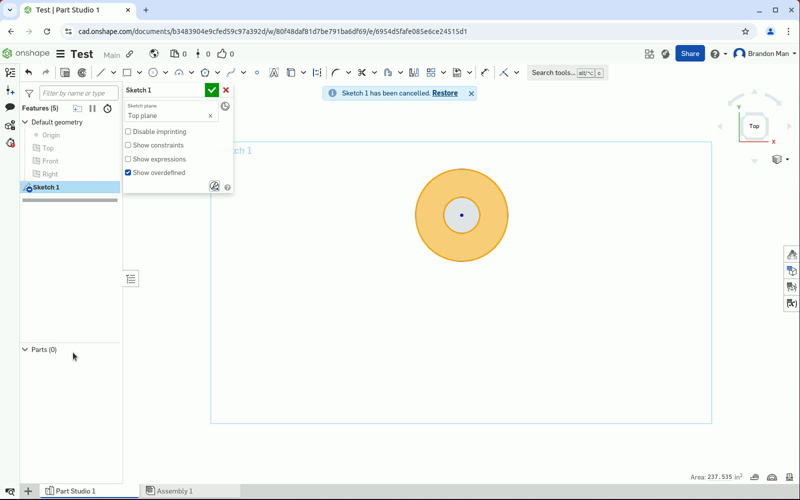
key(shift+e)
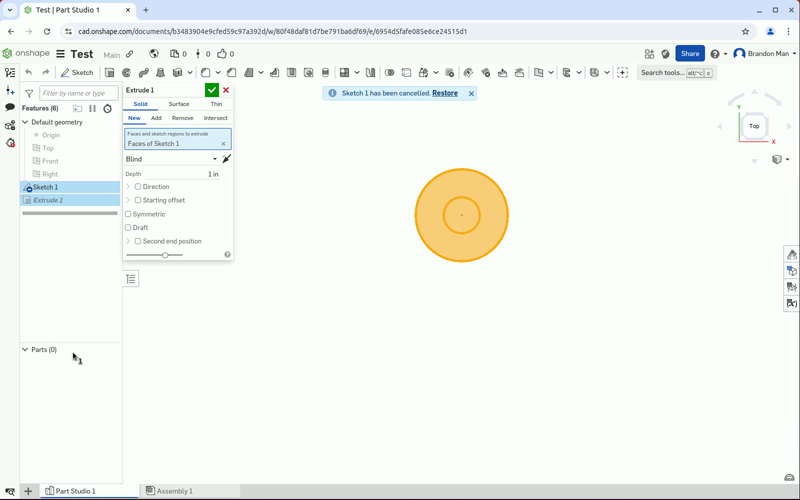
mouse_move(143, 106)
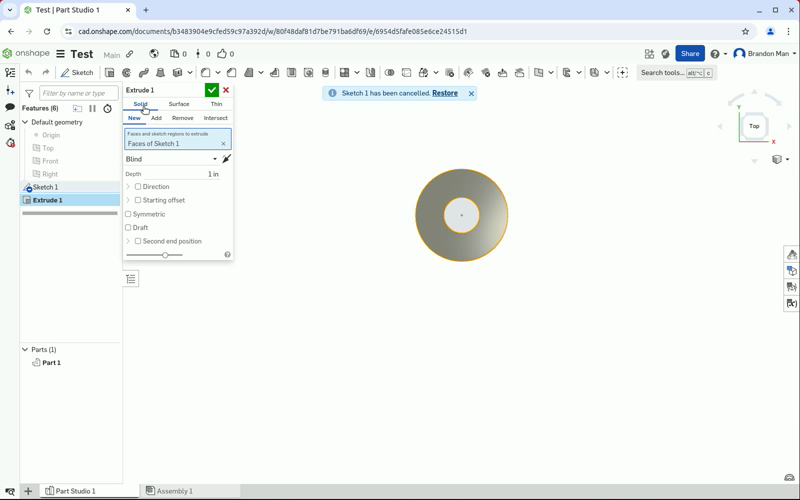
click(143, 106)
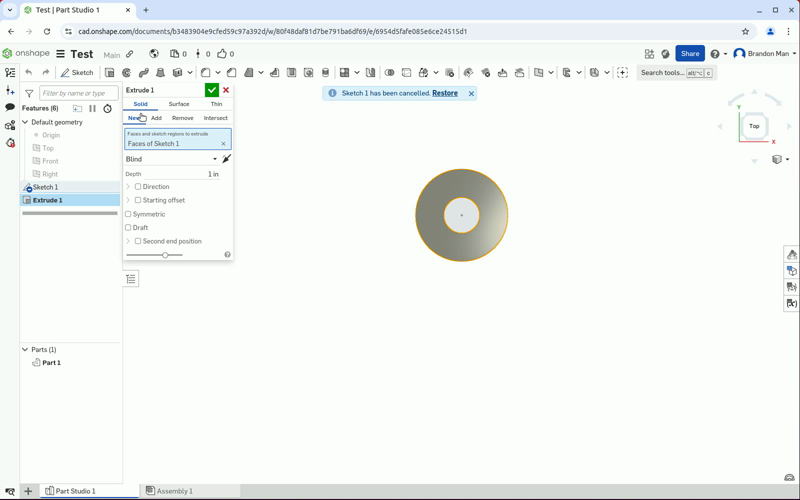
mouse_move(137, 120)
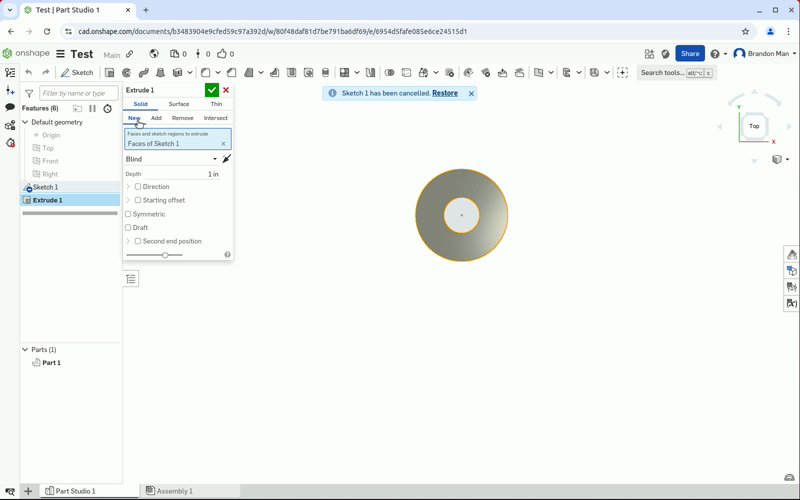
click(137, 120)
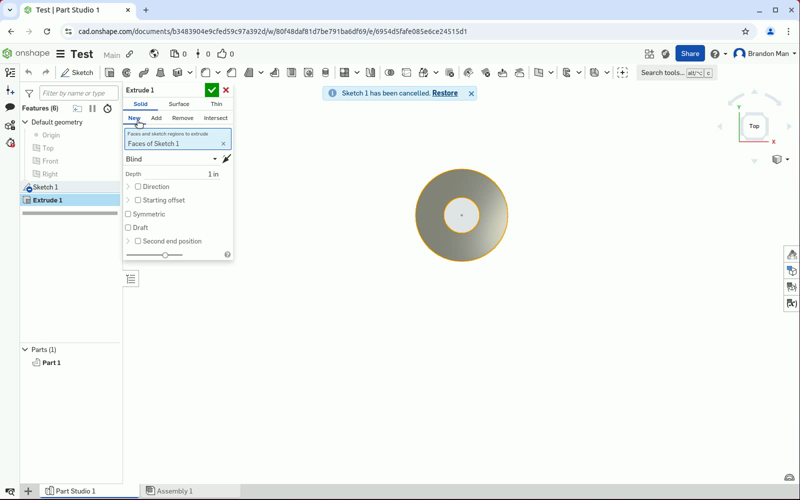
key(tab, 4)
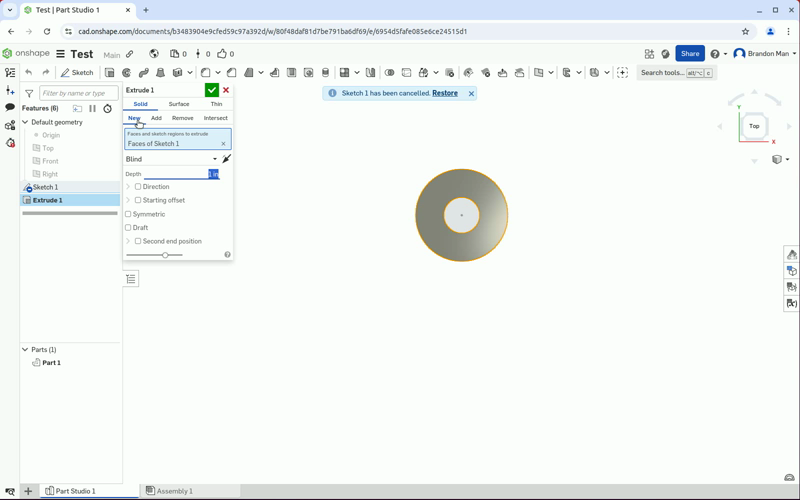
text(9.147)
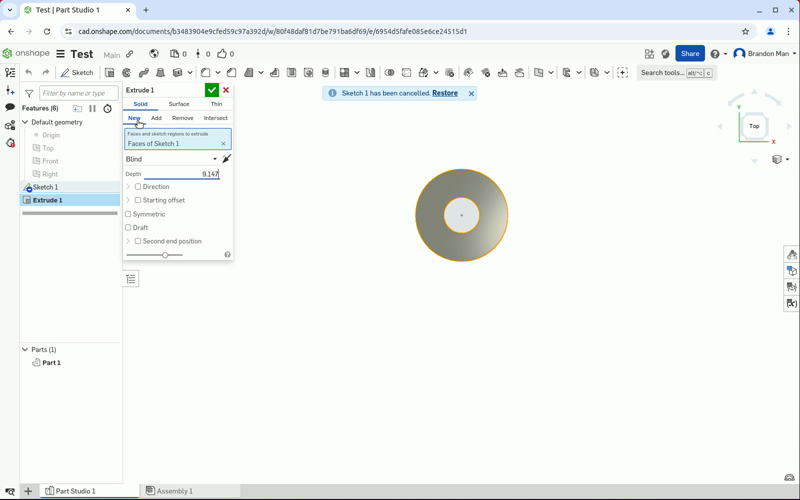
key(enter)
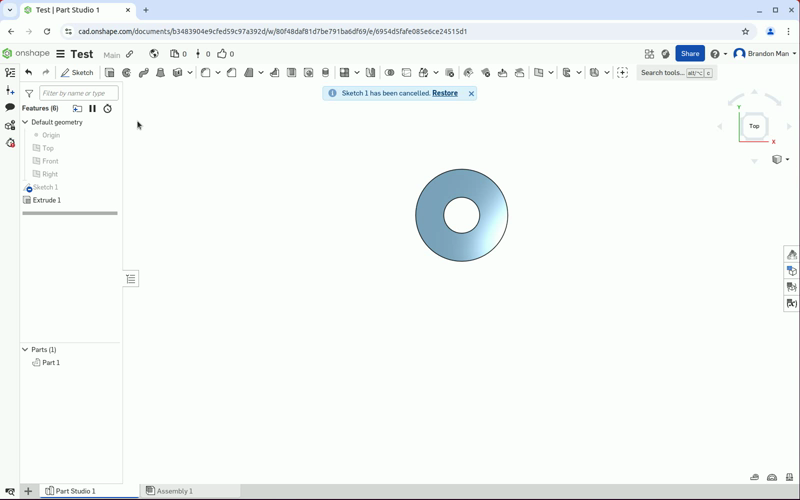
key(shift+h)
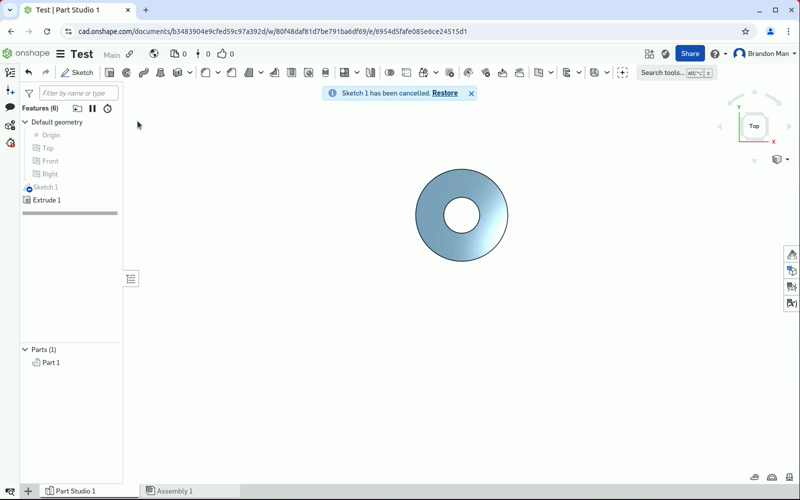
key(shift+h)
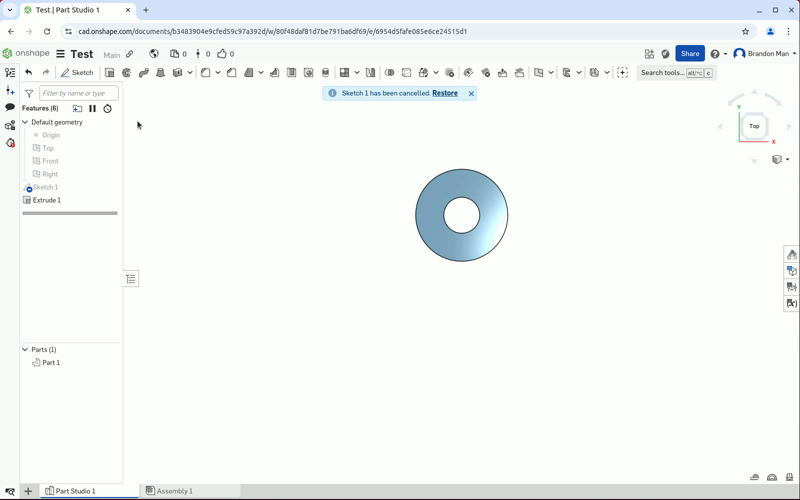
mouse_move(73, 189)
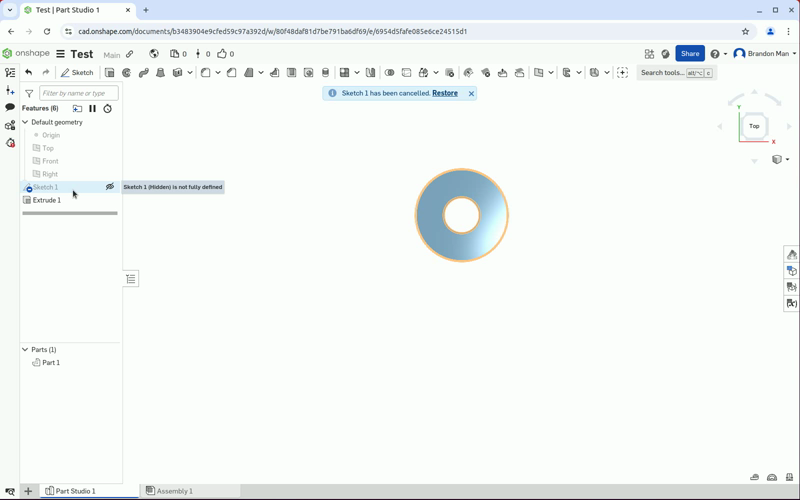
click(73, 189)
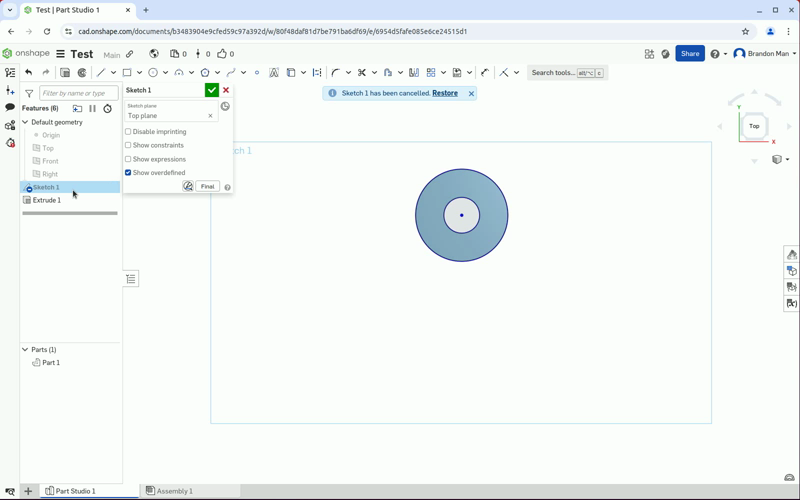
mouse_move(229, 92)
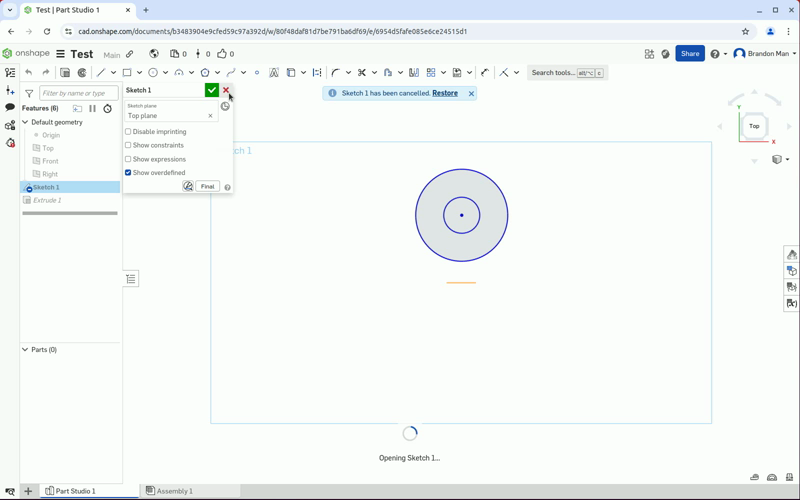
click(229, 92)
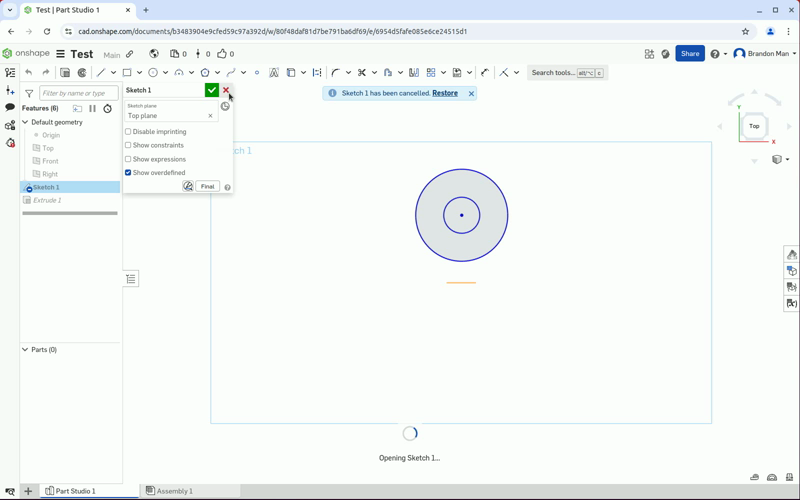
key(shift+s)
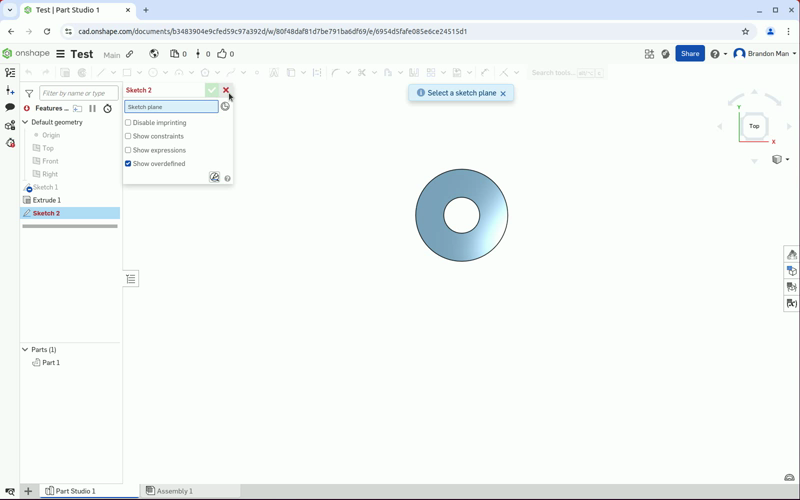
mouse_move(73, 150)
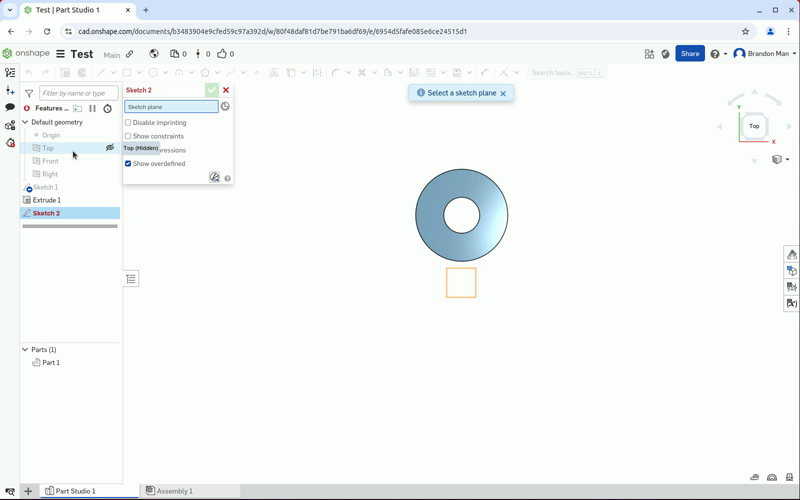
click(73, 150)
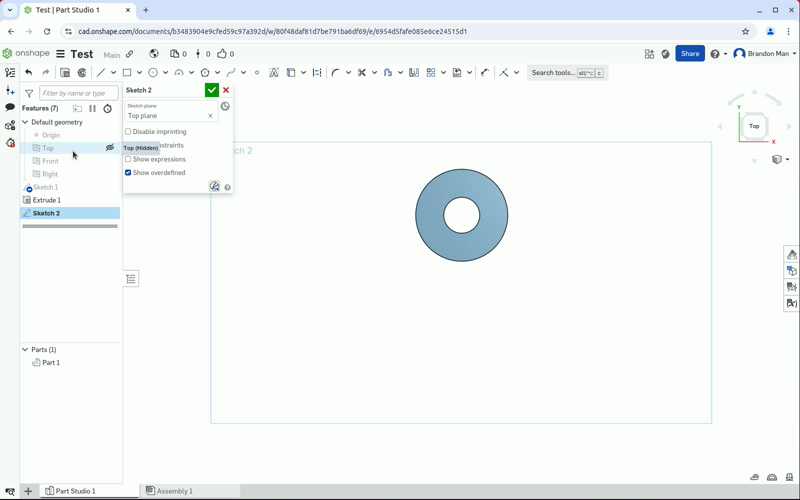
mouse_move(73, 352)
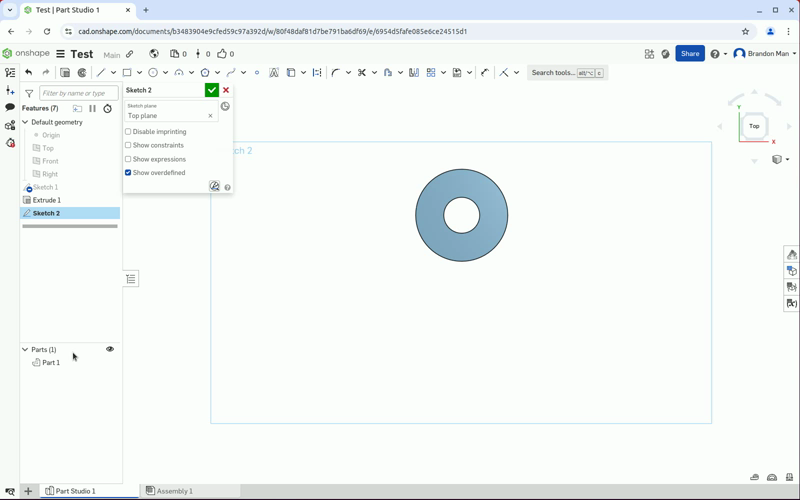
key(y)
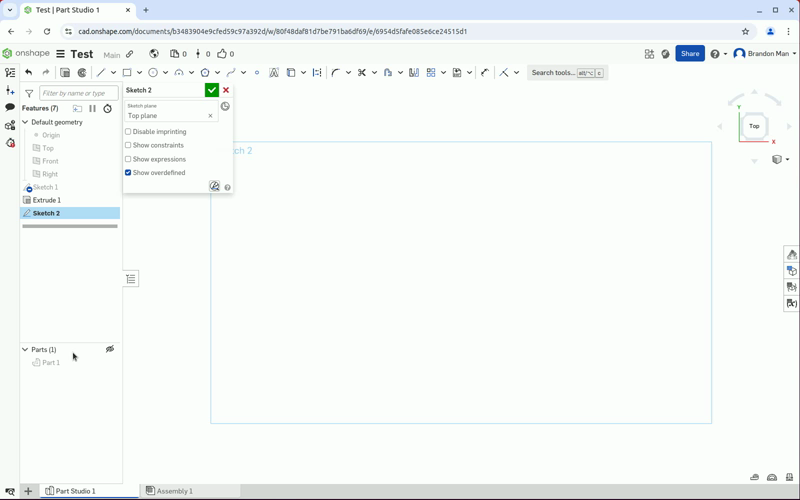
key(a)
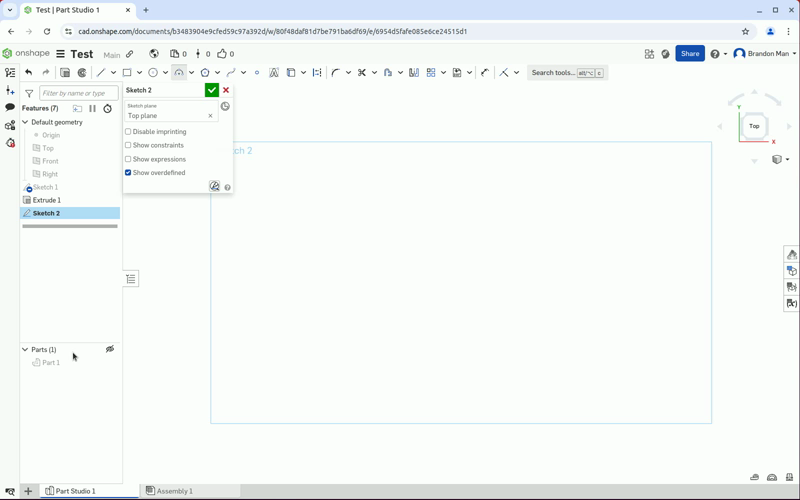
key_down(shift)
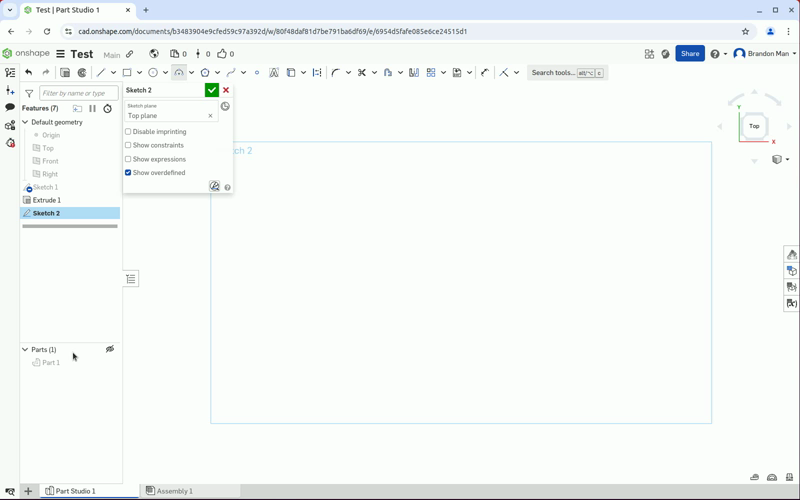
mouse_move(416, 351)
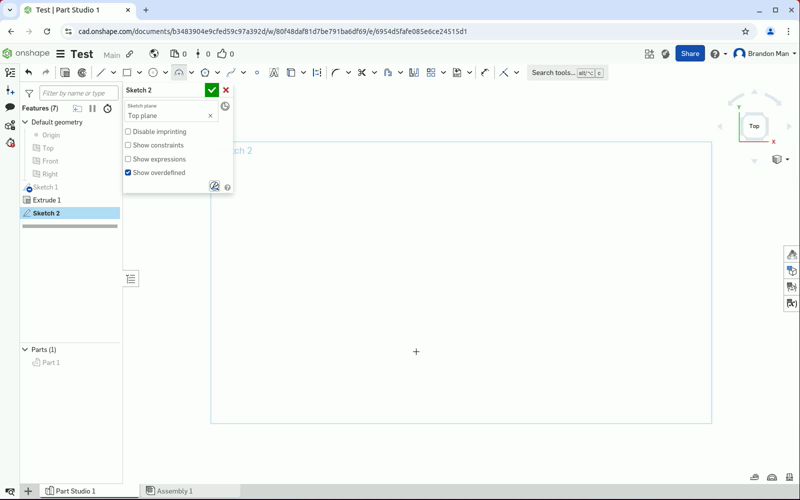
click(416, 351)
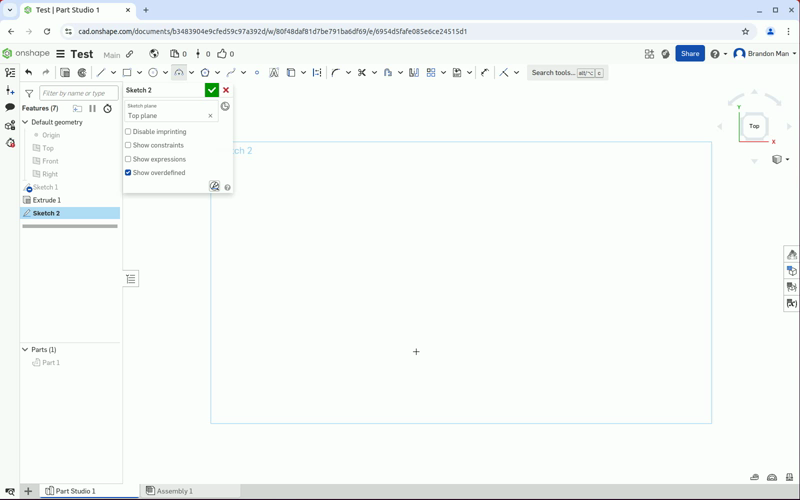
key_up(shift)
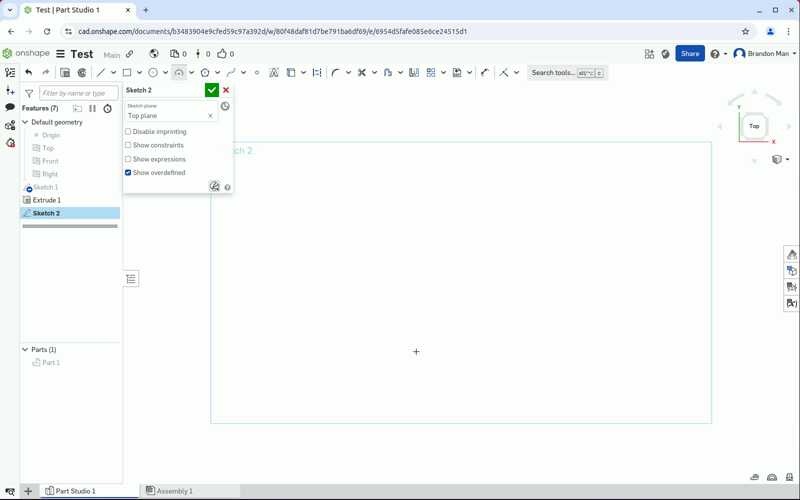
key_down(shift)
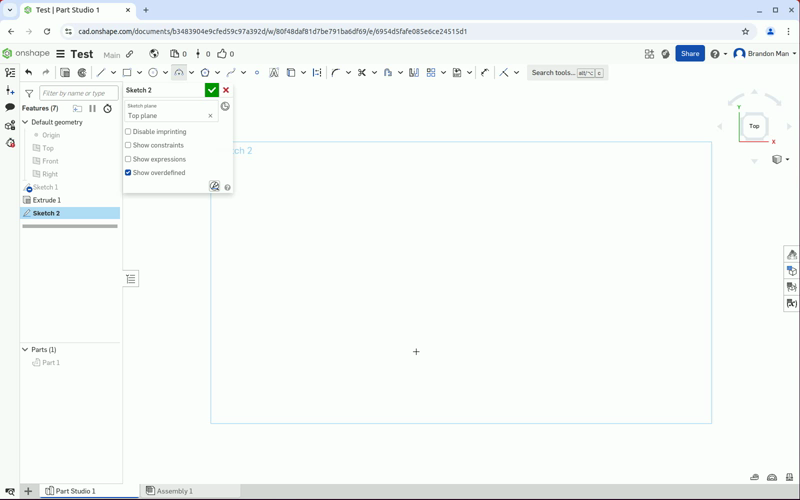
mouse_move(505, 351)
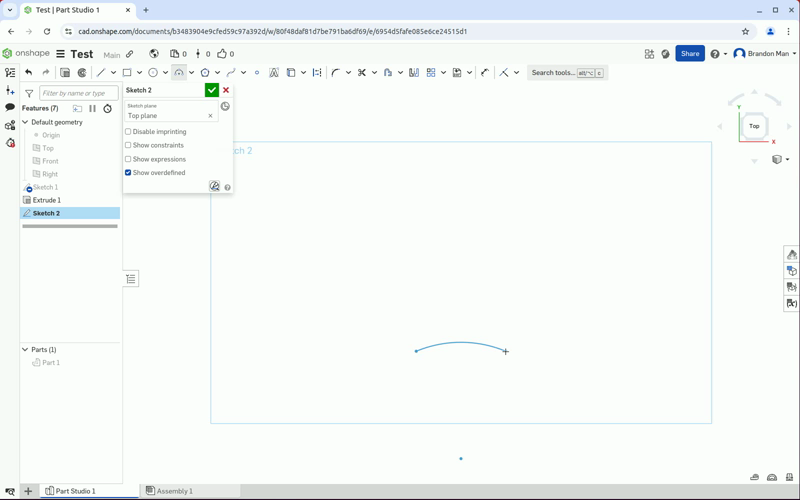
click(505, 351)
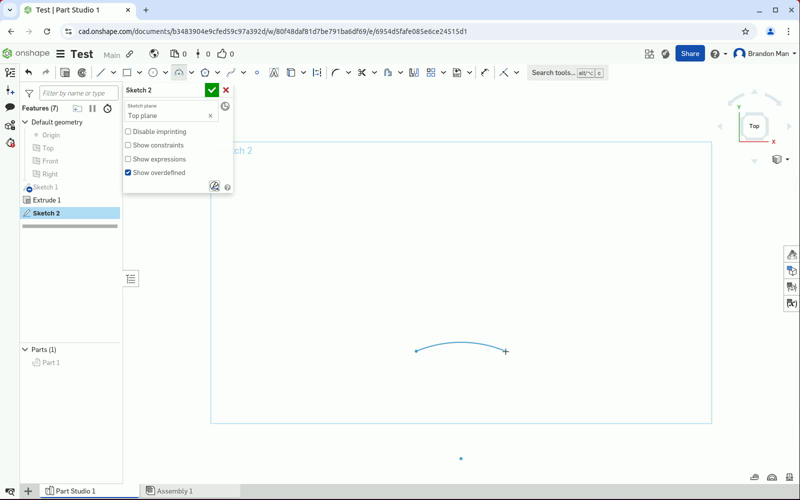
mouse_move(460, 306)
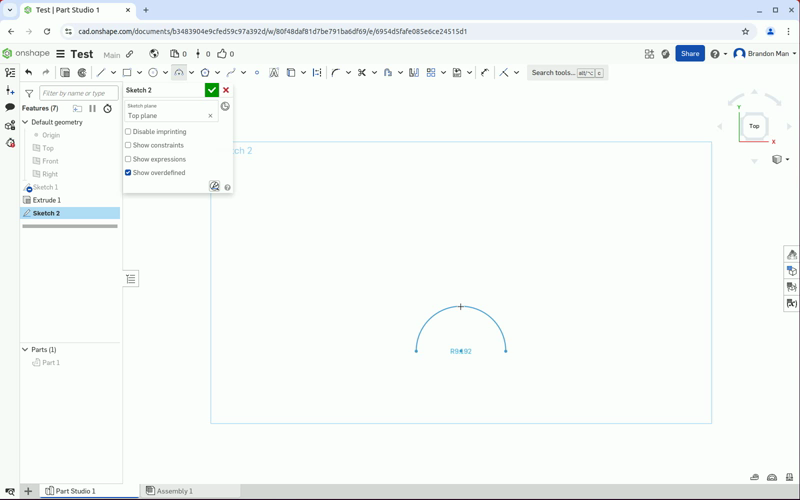
click(460, 306)
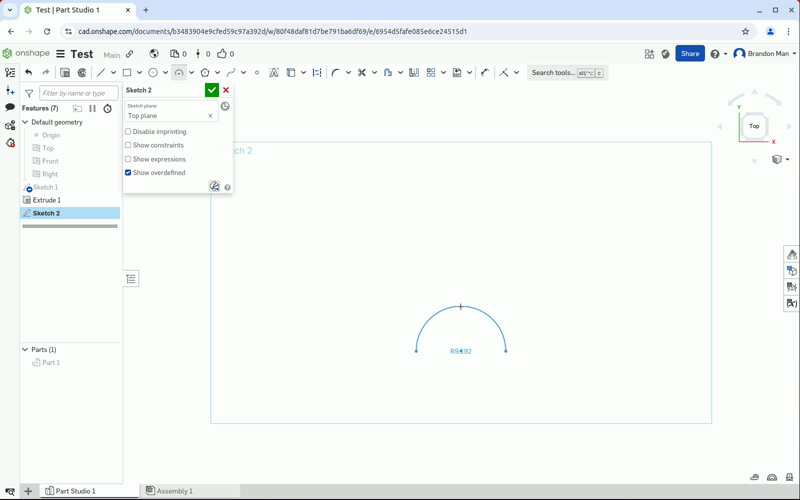
key_up(shift)
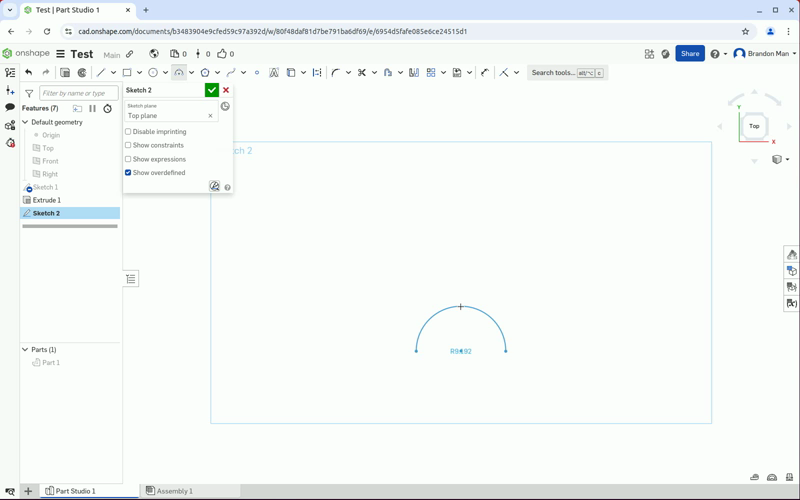
key(esc)
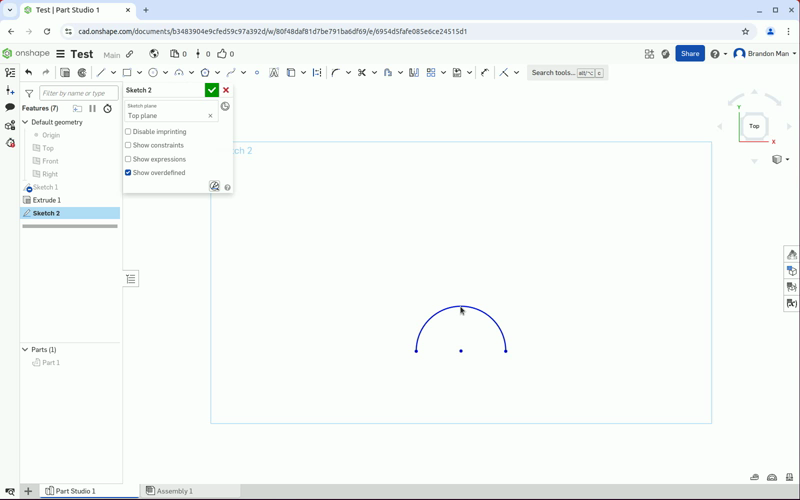
key(l)
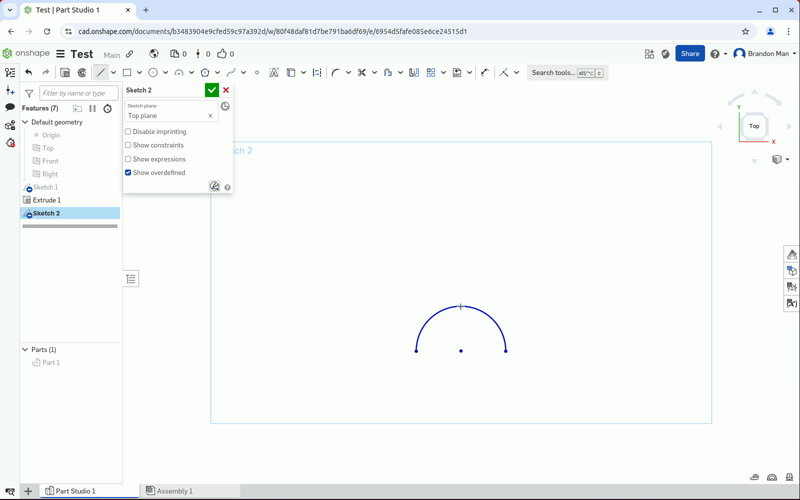
mouse_move(505, 351)
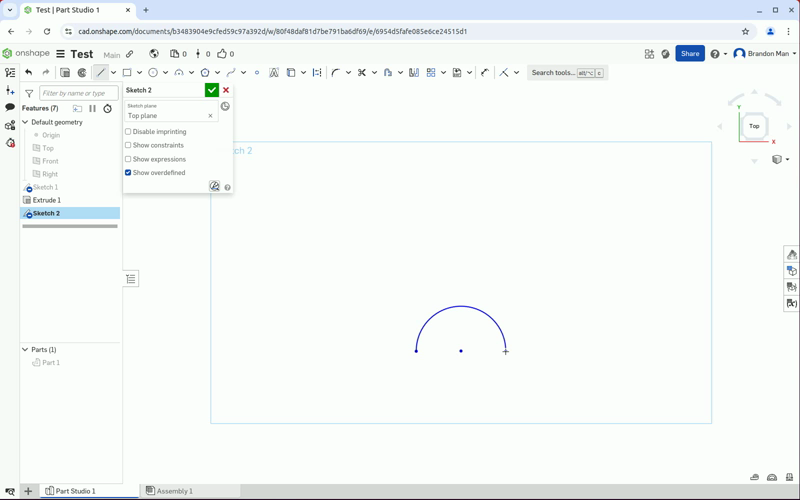
click(505, 351)
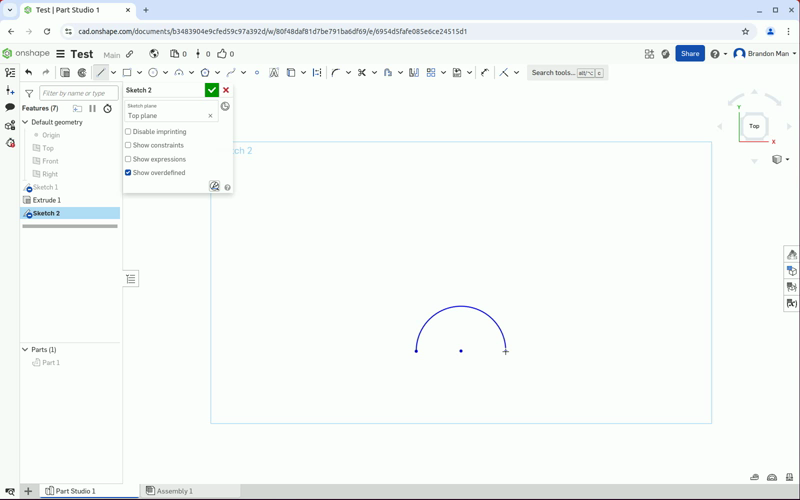
key_down(shift)
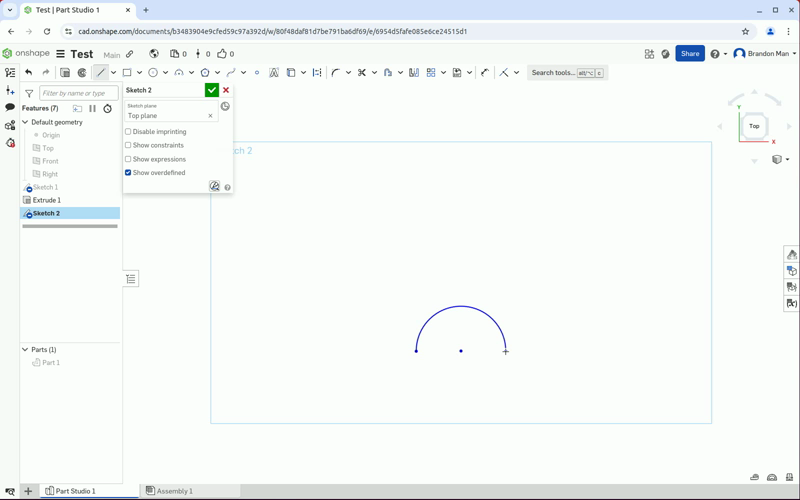
mouse_move(505, 216)
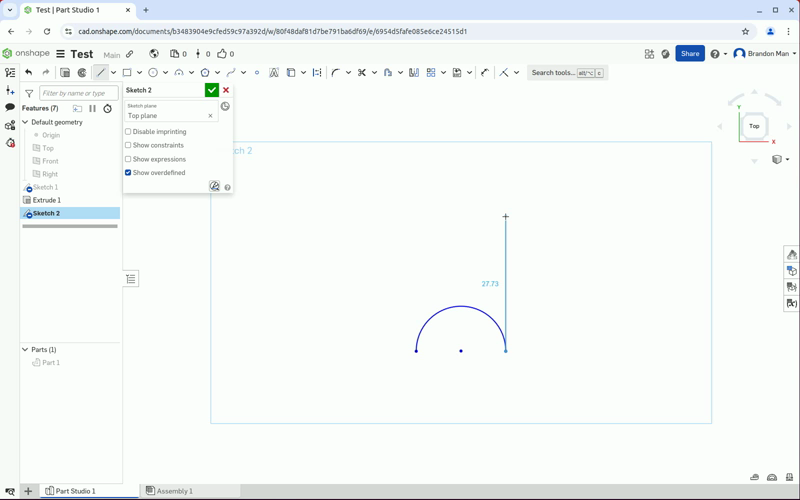
click(505, 216)
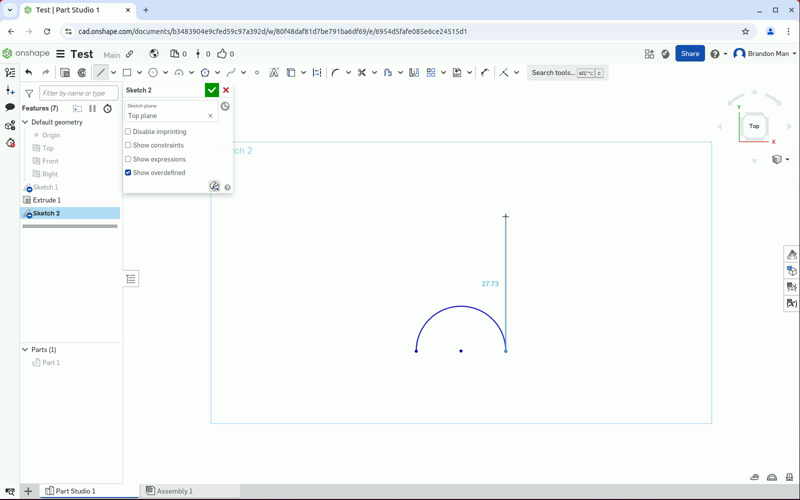
key_up(shift)
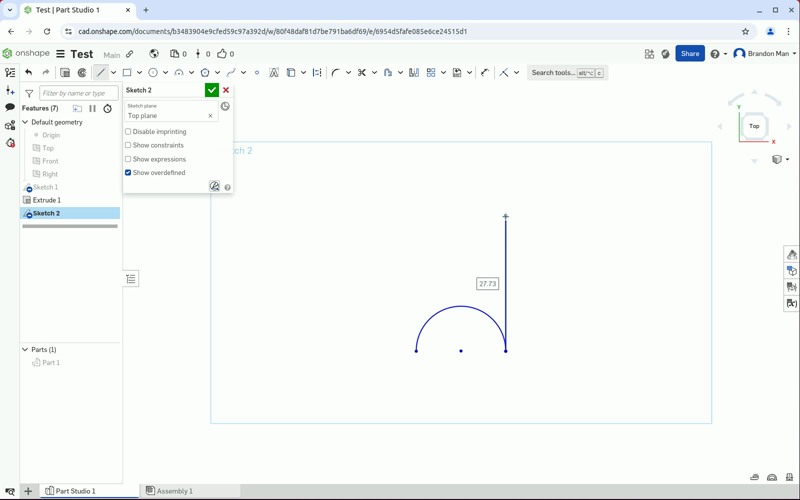
key(esc)
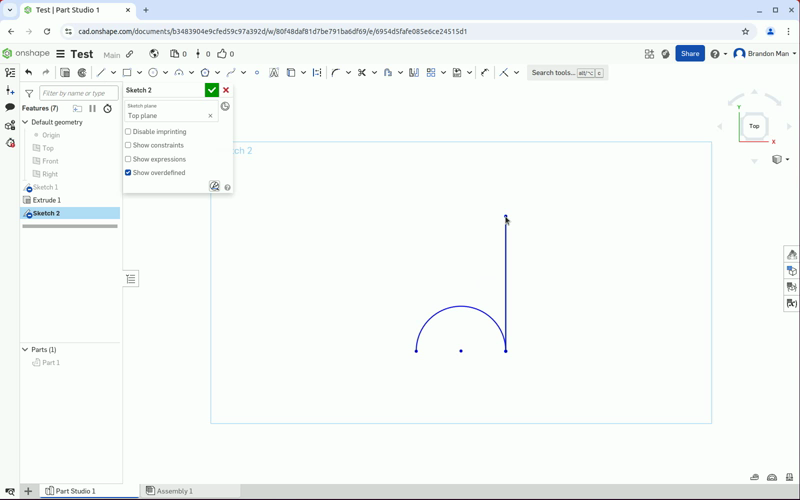
key(a)
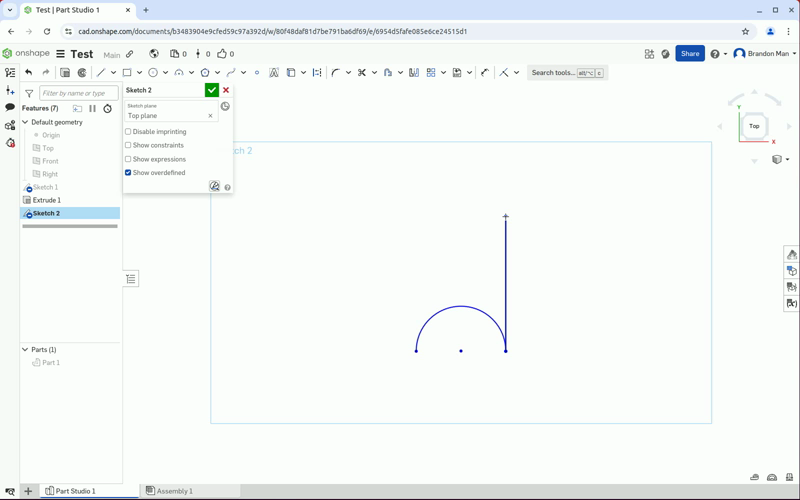
mouse_move(505, 216)
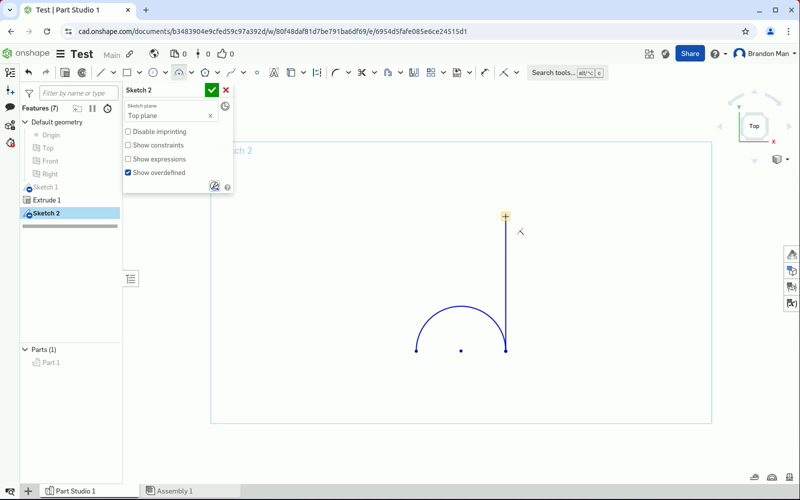
click(505, 216)
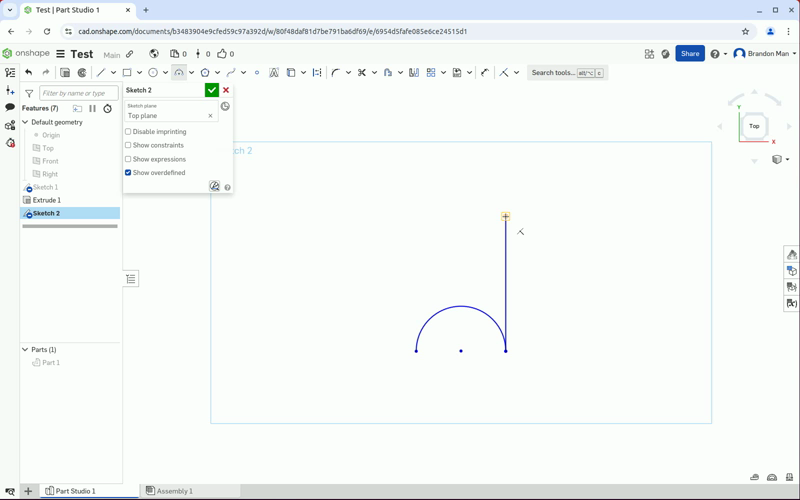
key_down(shift)
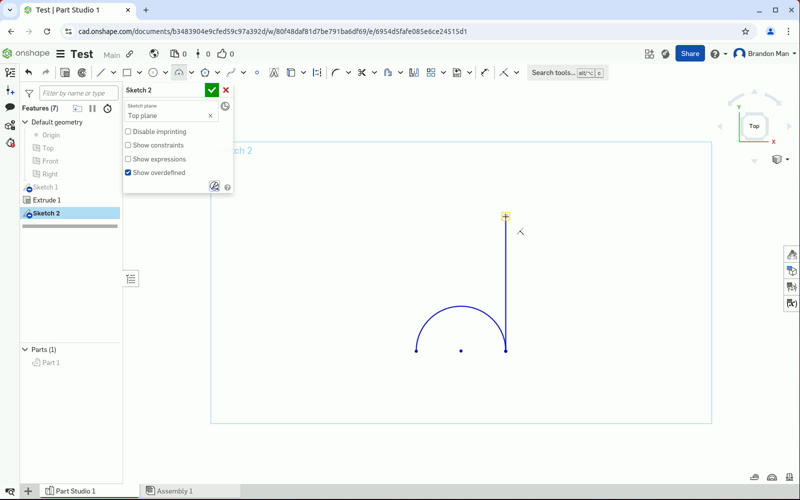
mouse_move(416, 216)
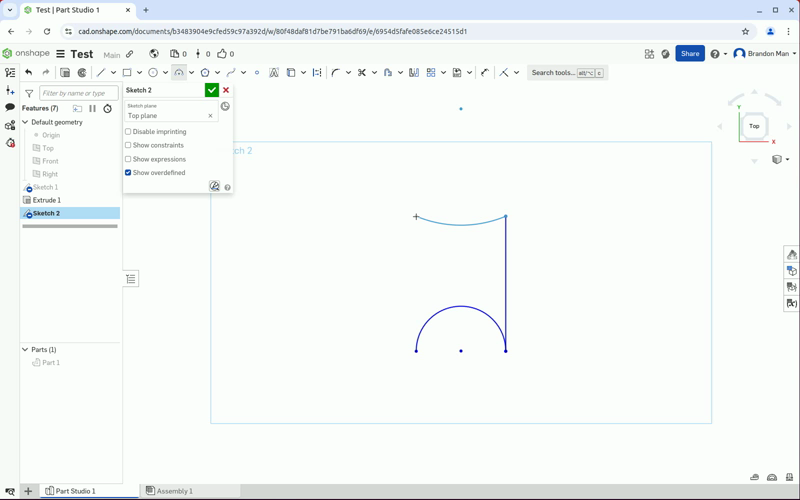
click(416, 216)
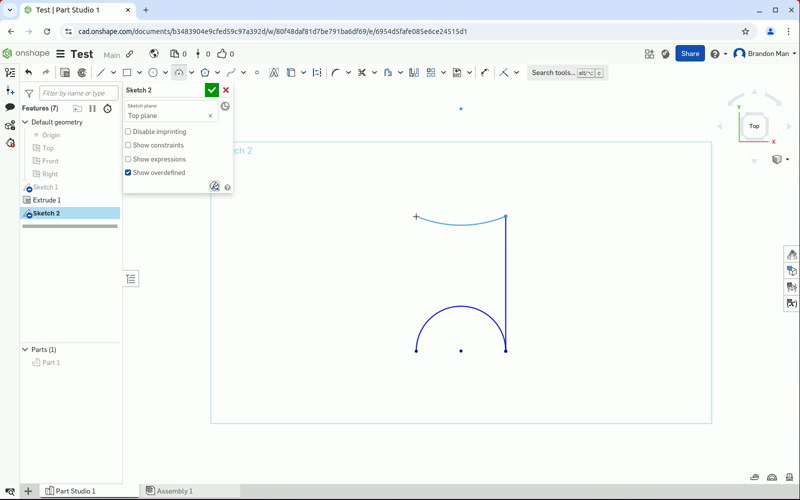
mouse_move(460, 261)
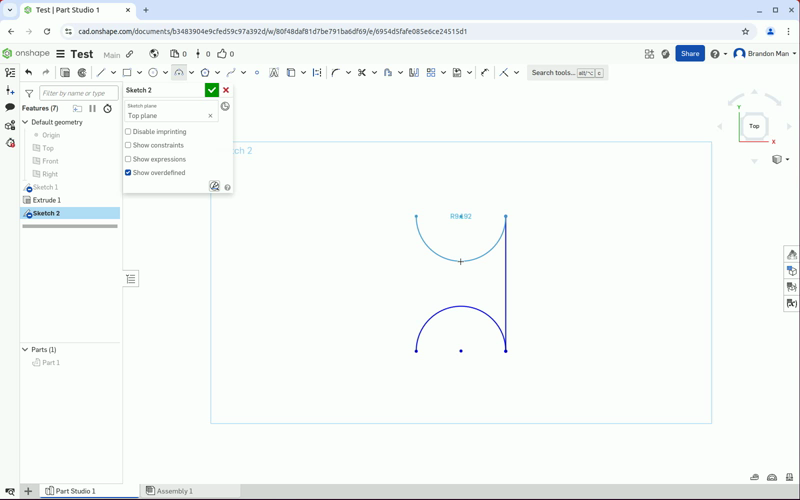
click(460, 261)
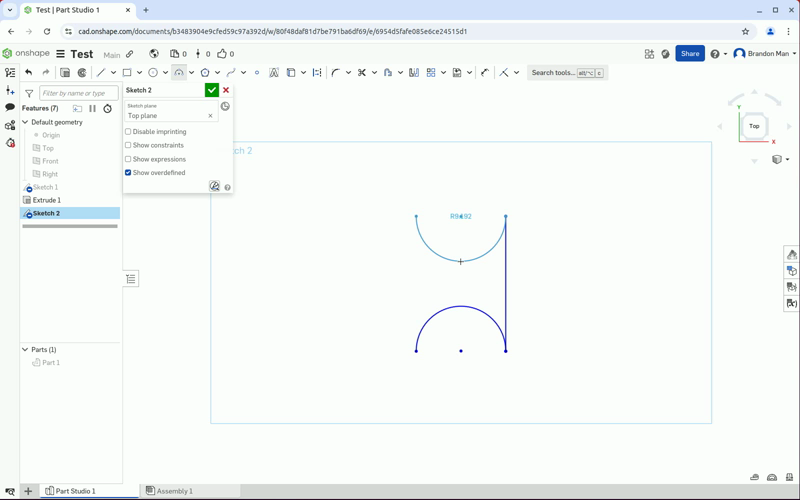
key_up(shift)
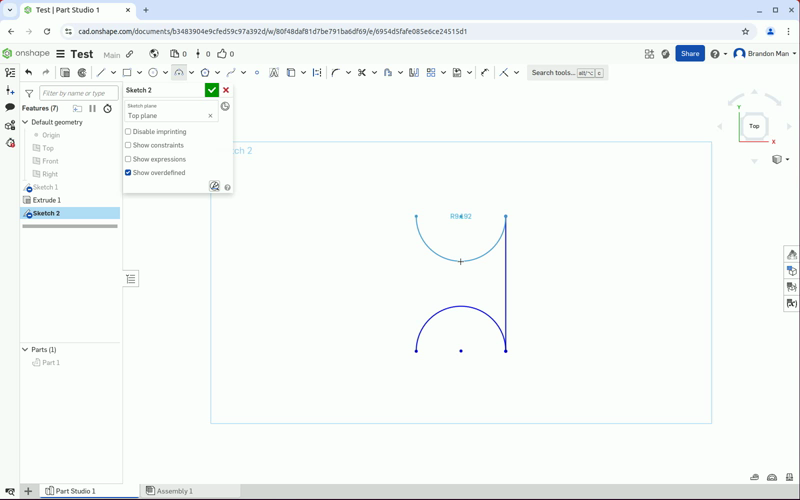
key(esc)
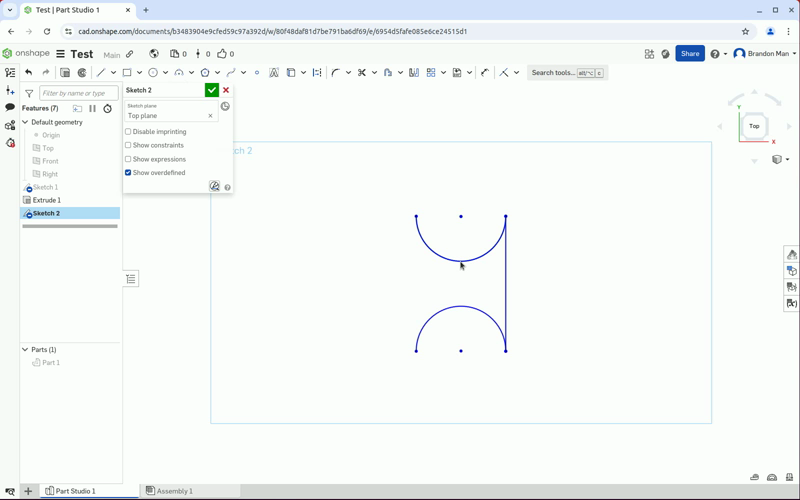
key(l)
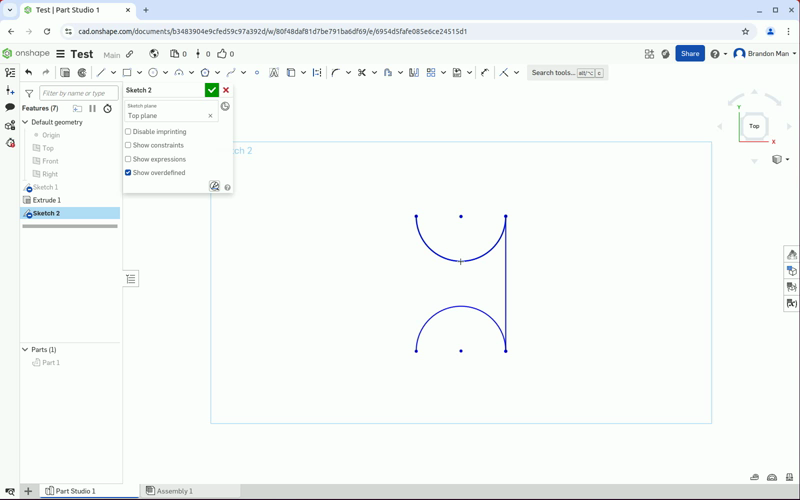
mouse_move(416, 216)
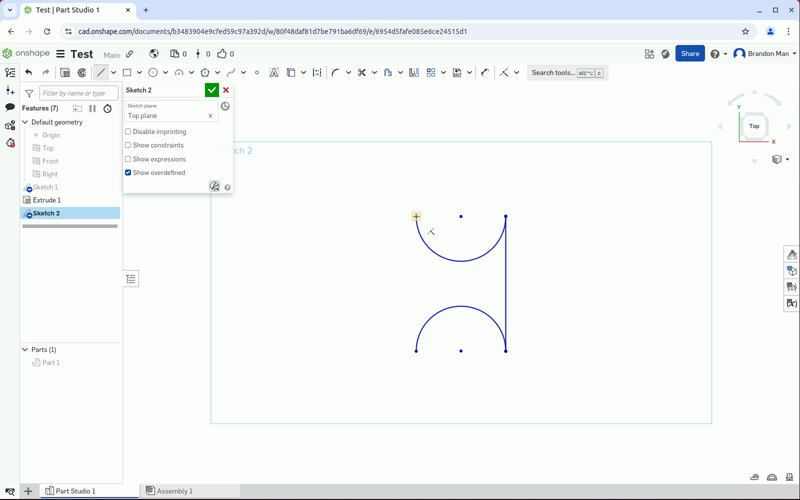
click(416, 216)
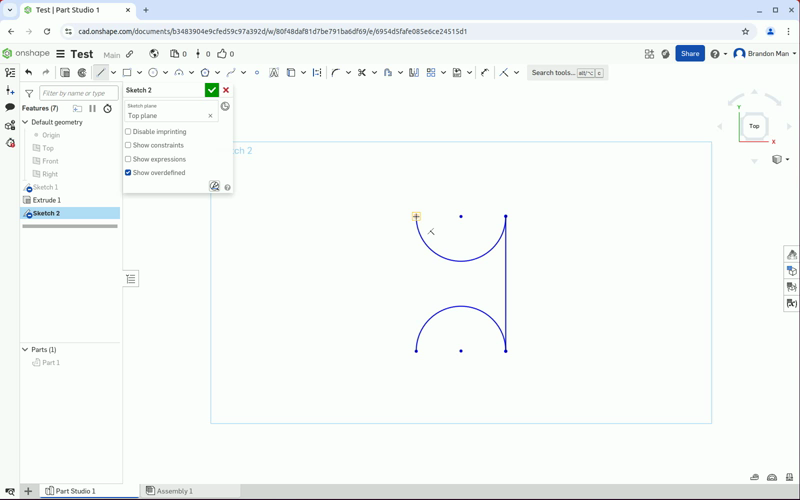
key_down(shift)
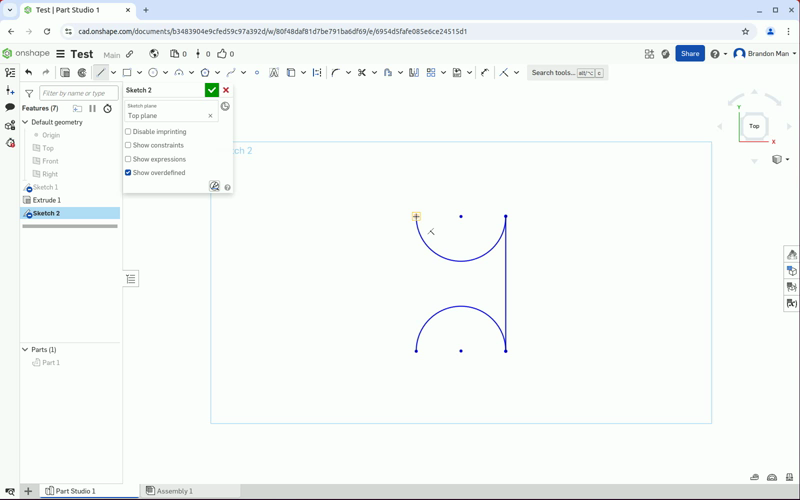
mouse_move(416, 351)
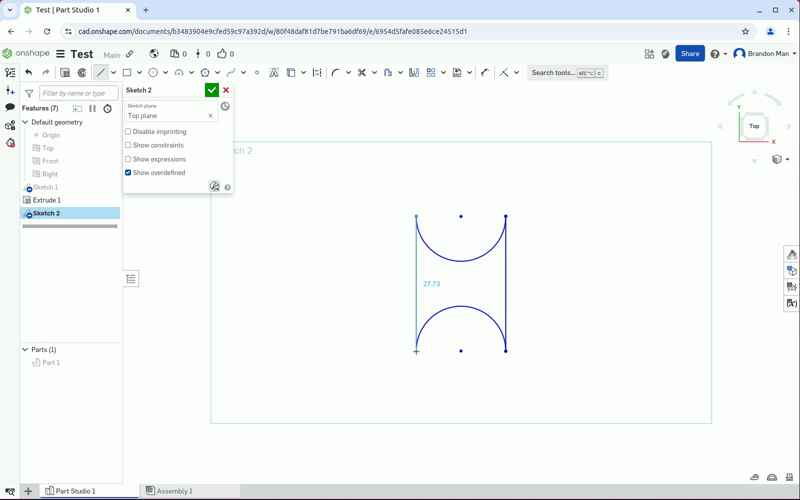
key_up(shift)
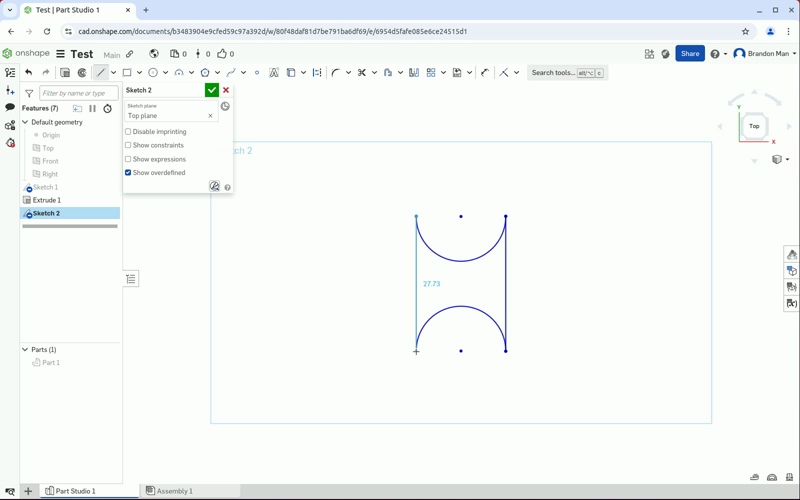
click(416, 351)
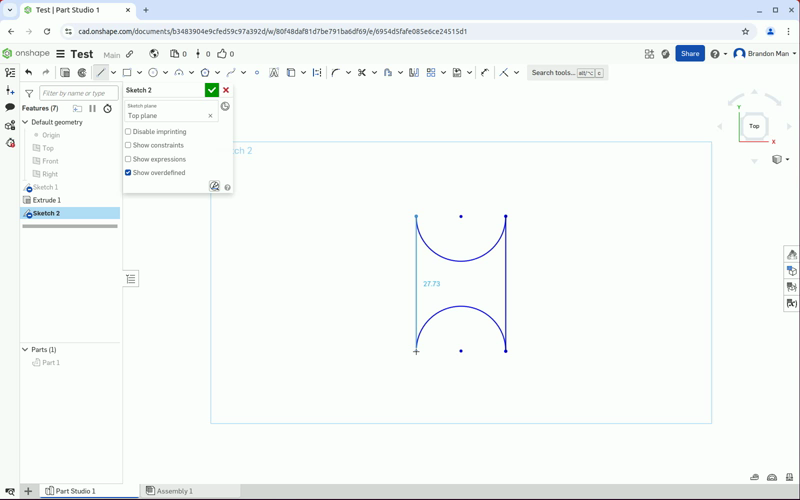
key(esc)
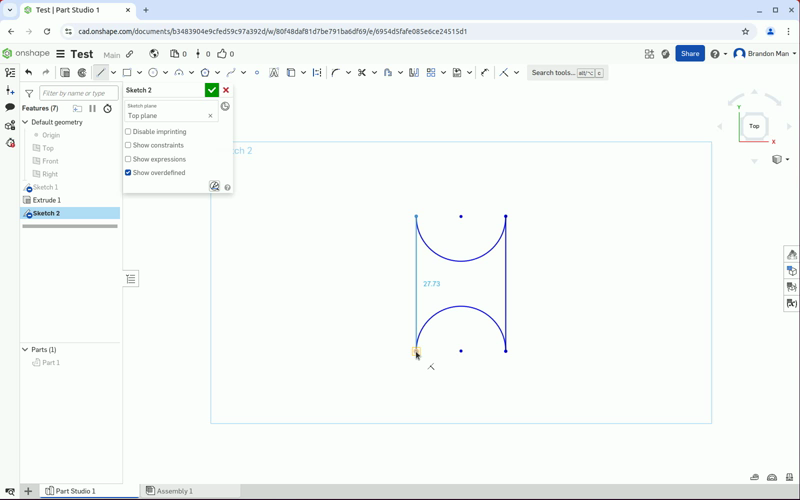
mouse_move(488, 242)
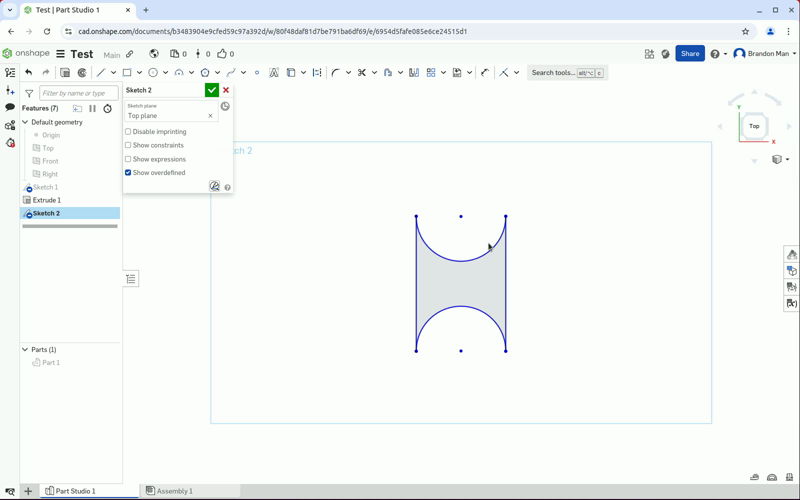
scroll(6)
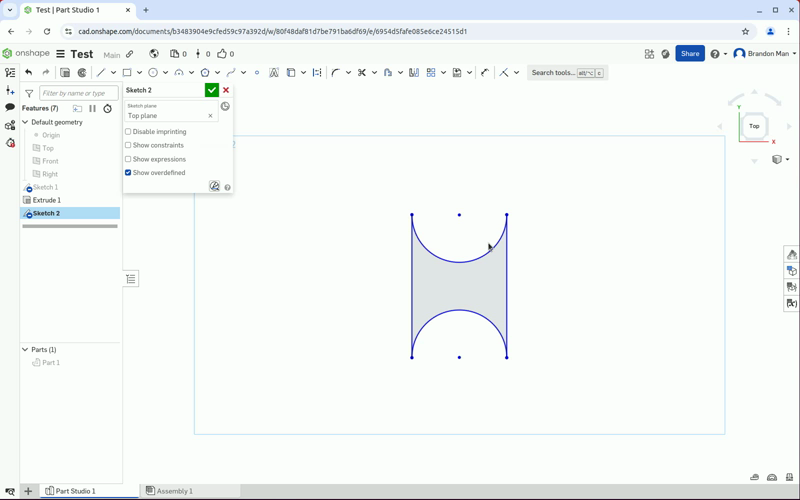
scroll(6)
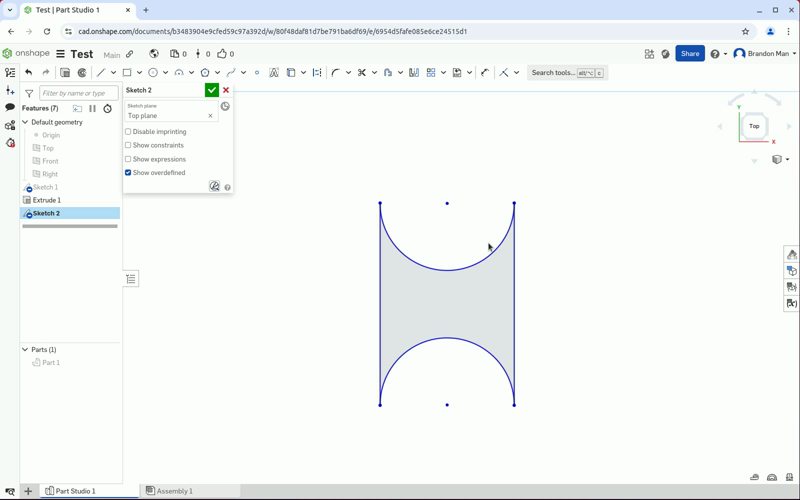
scroll(6)
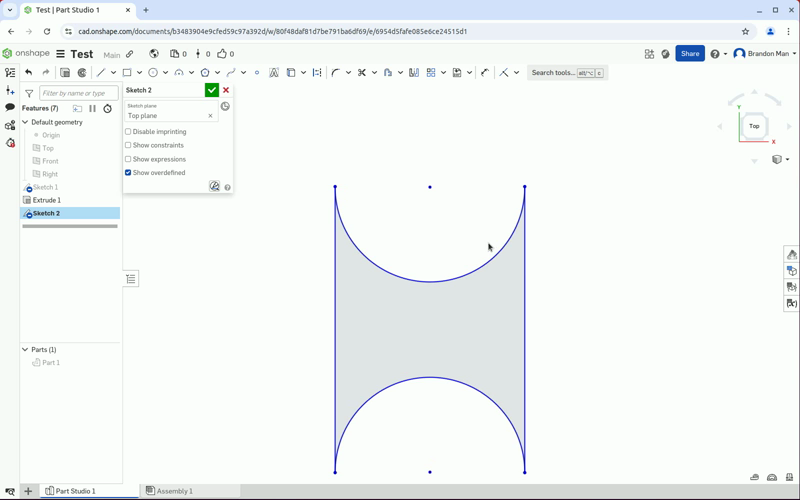
scroll(6)
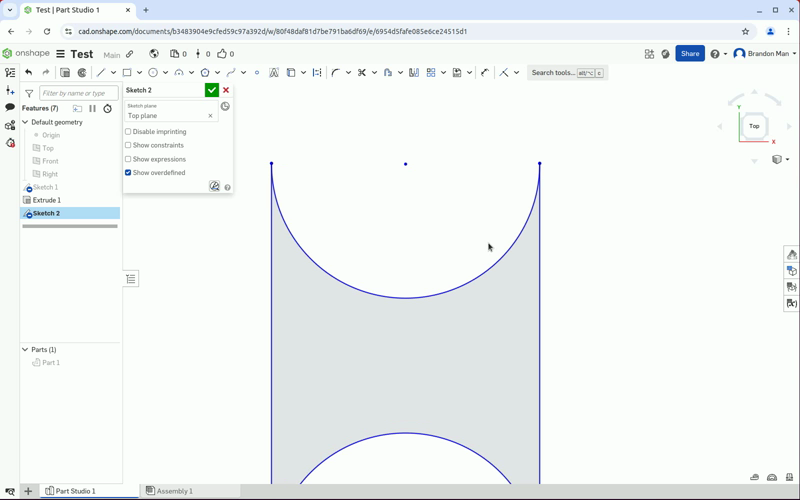
scroll(6)
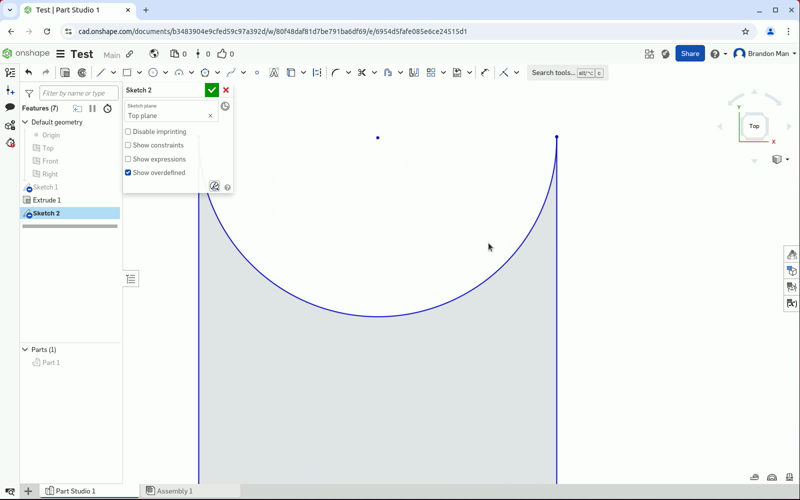
scroll(6)
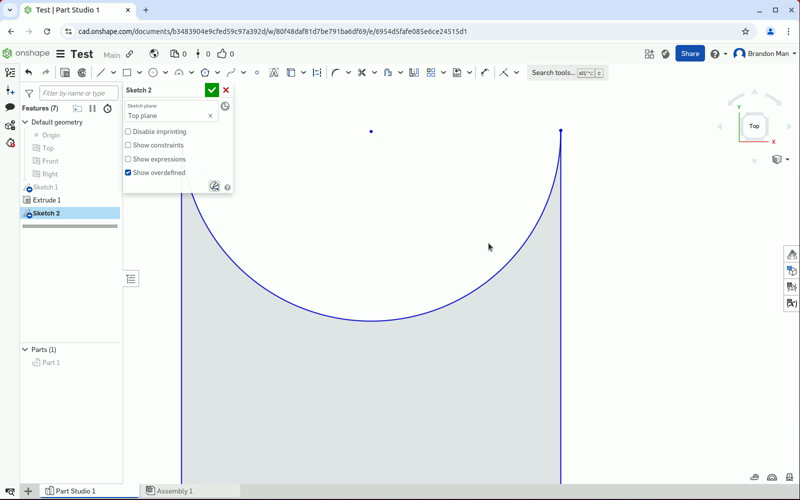
scroll(6)
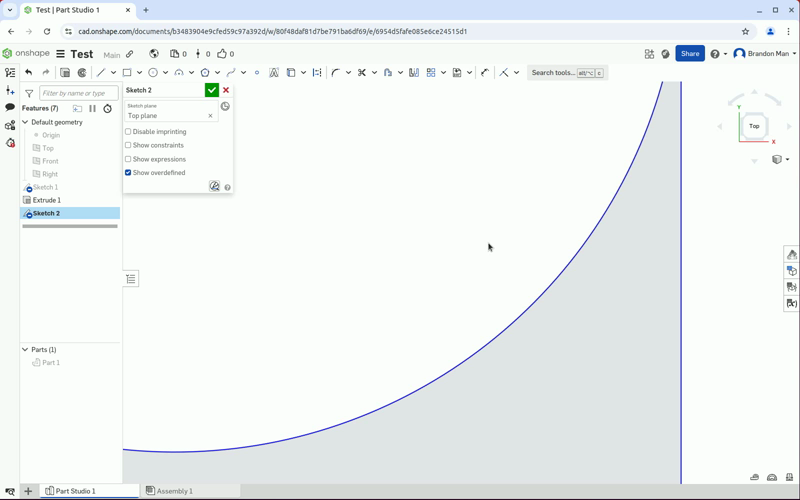
click(488, 242)
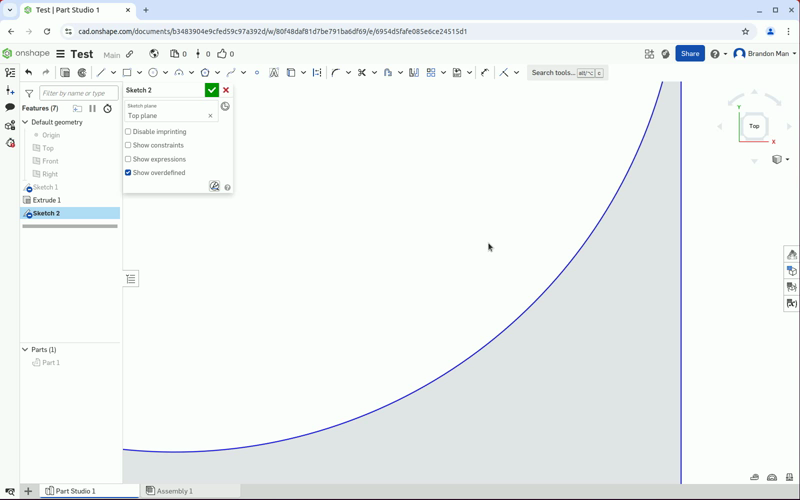
scroll(-6)
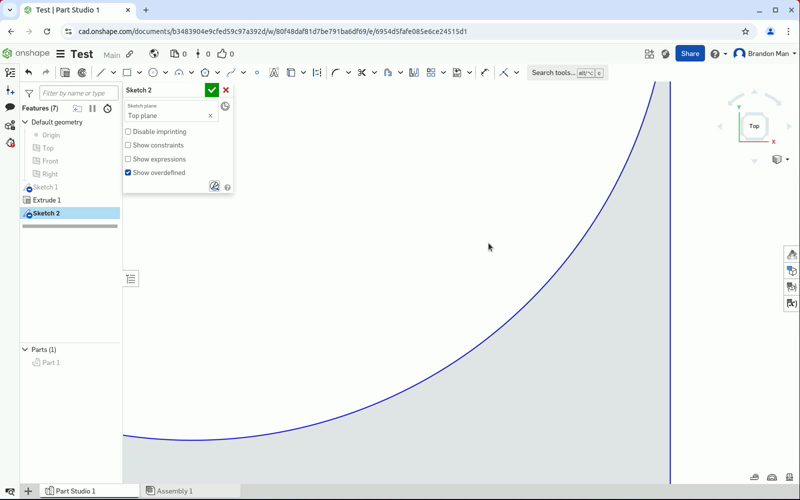
scroll(-6)
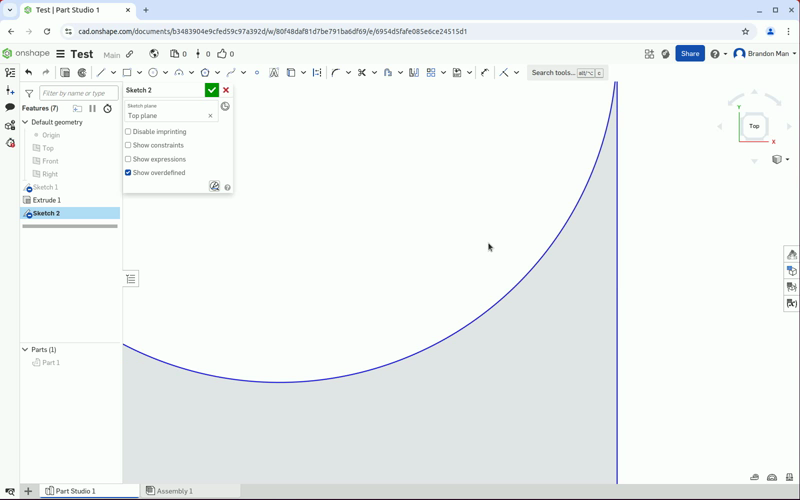
scroll(-6)
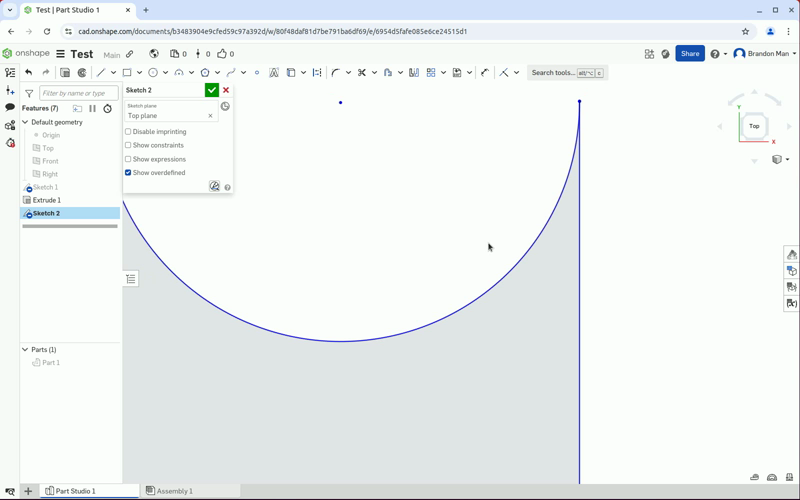
scroll(-6)
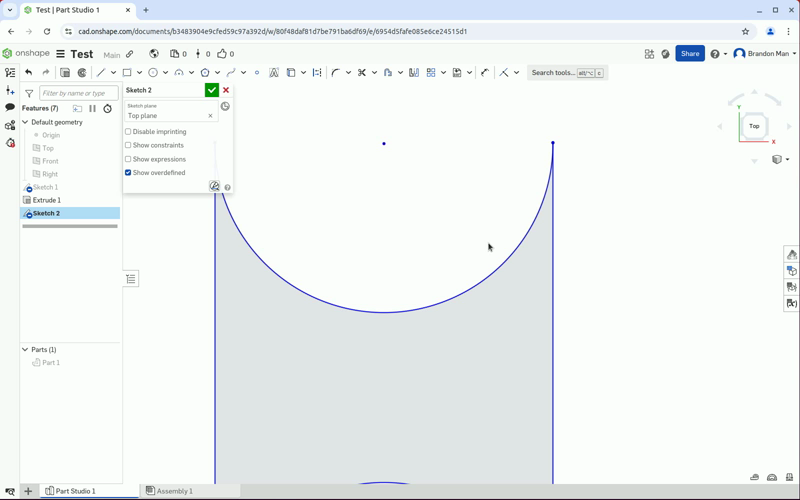
scroll(-6)
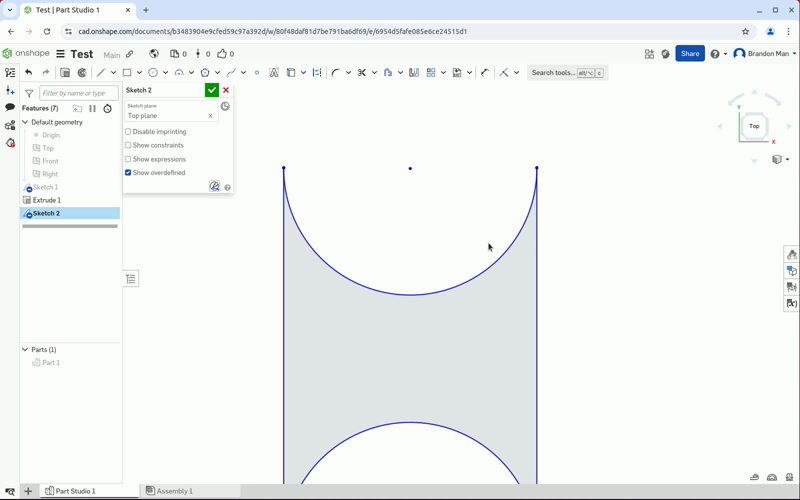
scroll(-6)
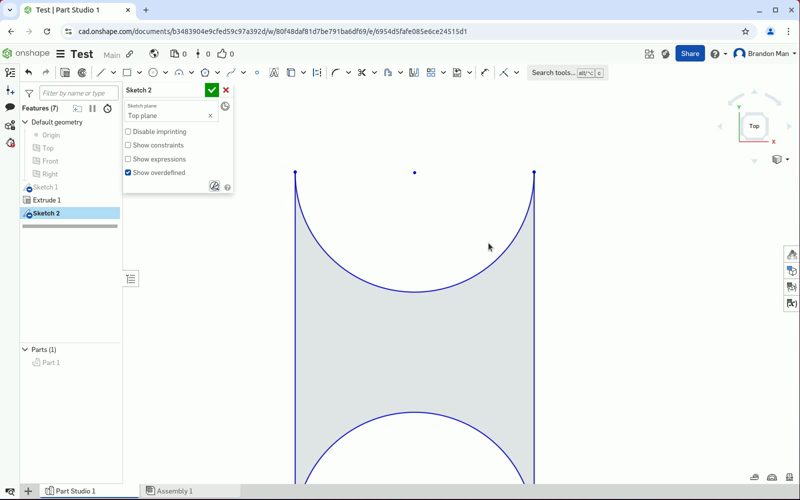
scroll(-6)
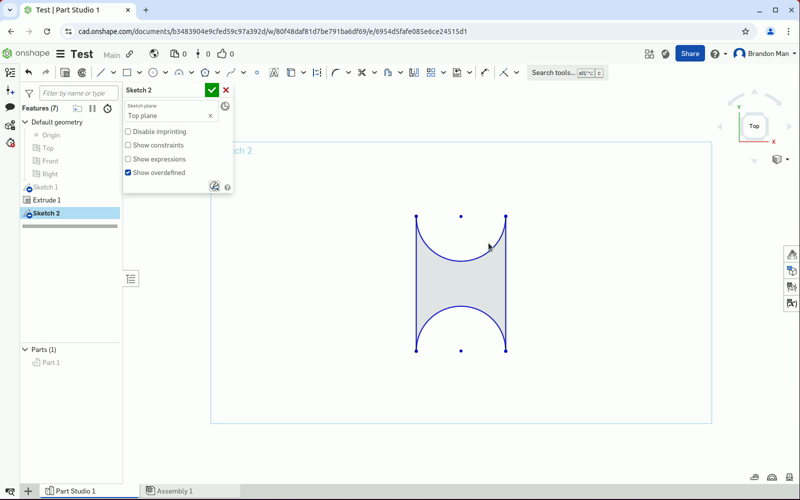
mouse_move(73, 352)
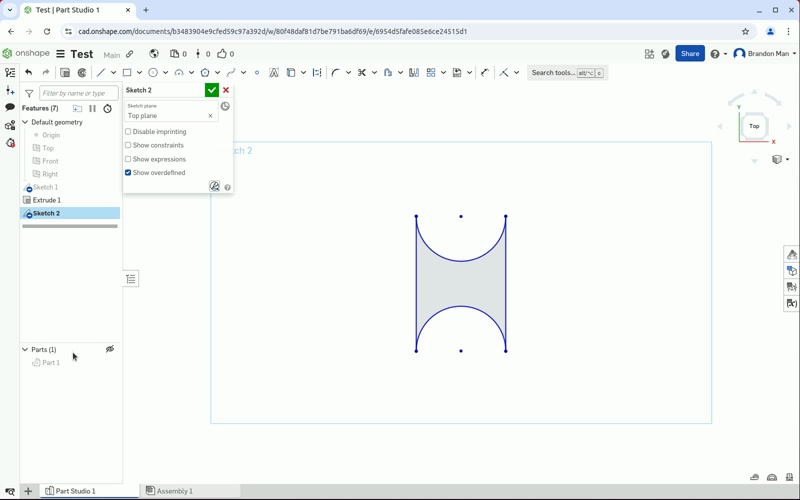
key(shift+y)
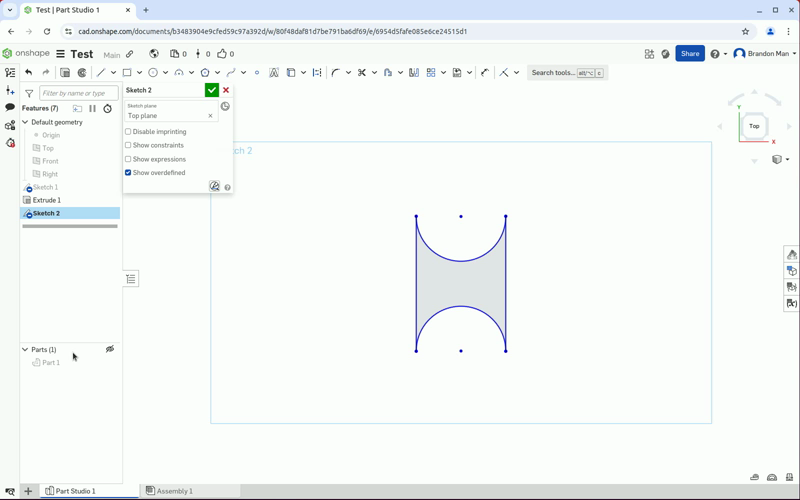
key(shift+e)
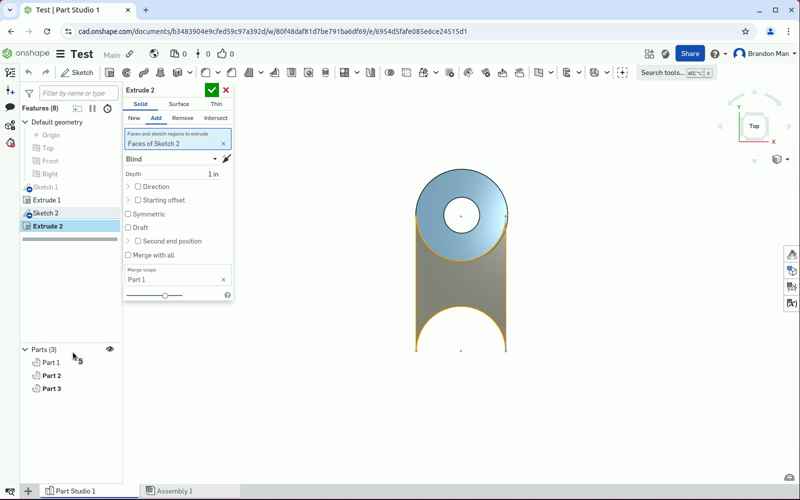
mouse_move(143, 106)
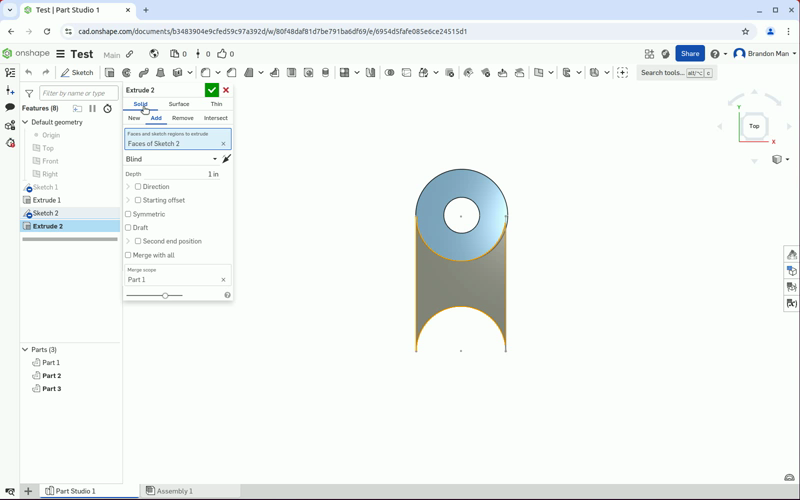
click(143, 106)
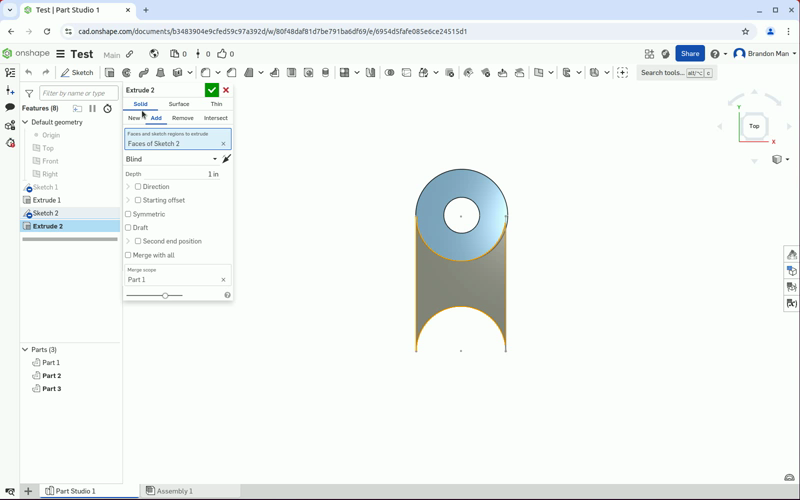
mouse_move(137, 120)
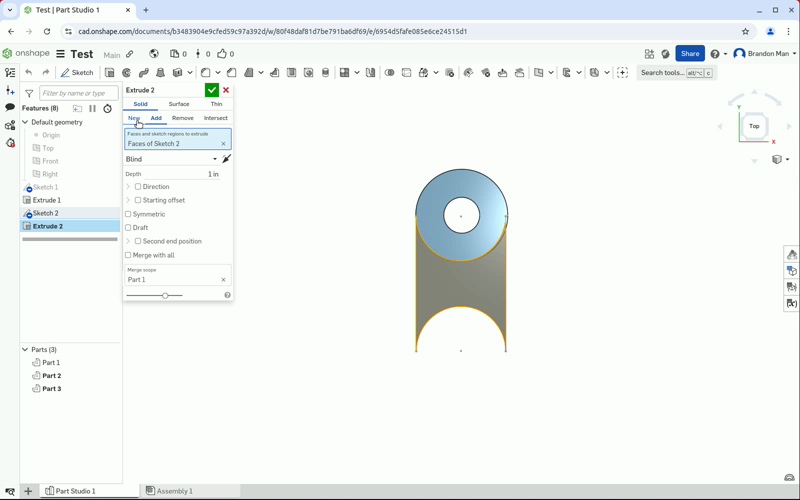
click(137, 120)
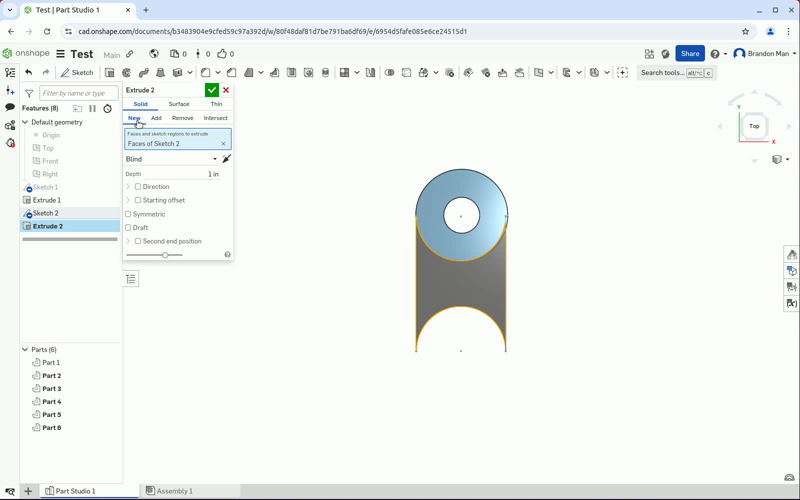
key(tab, 4)
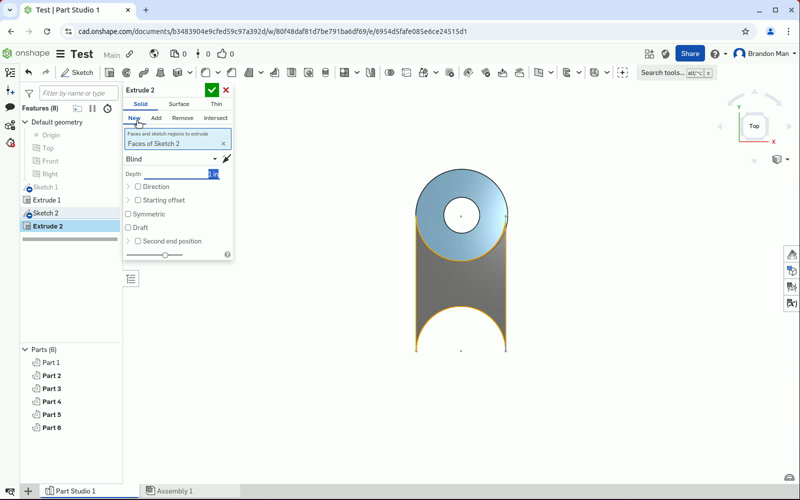
text(9.147)
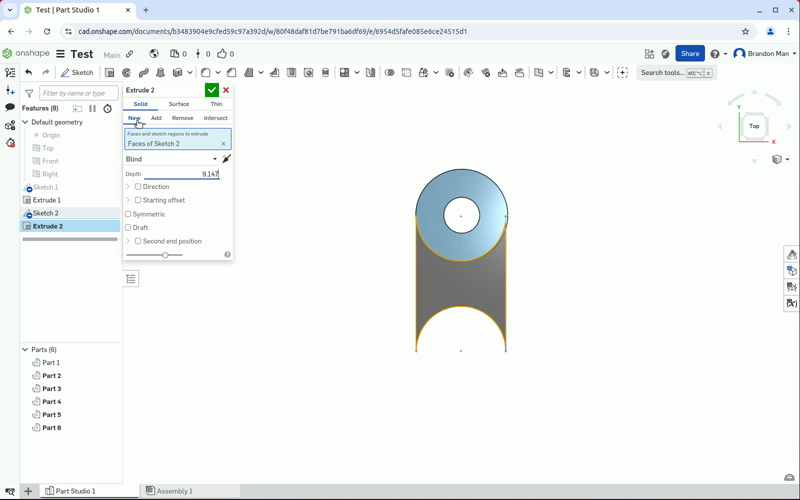
key(enter)
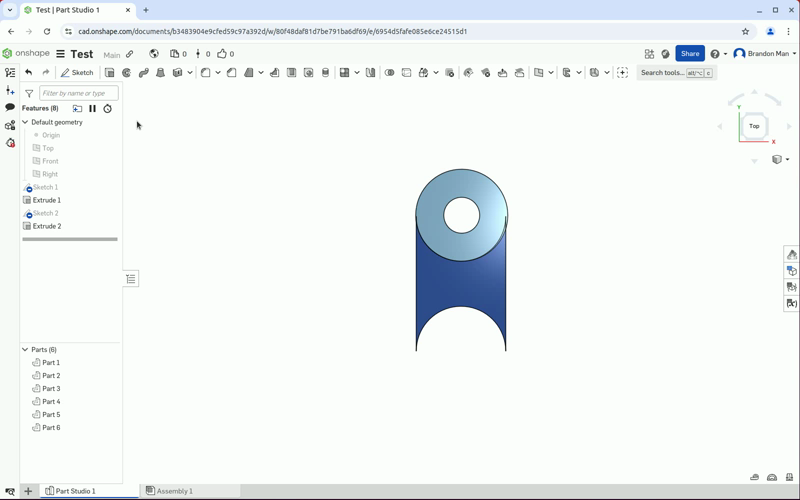
key(shift+h)
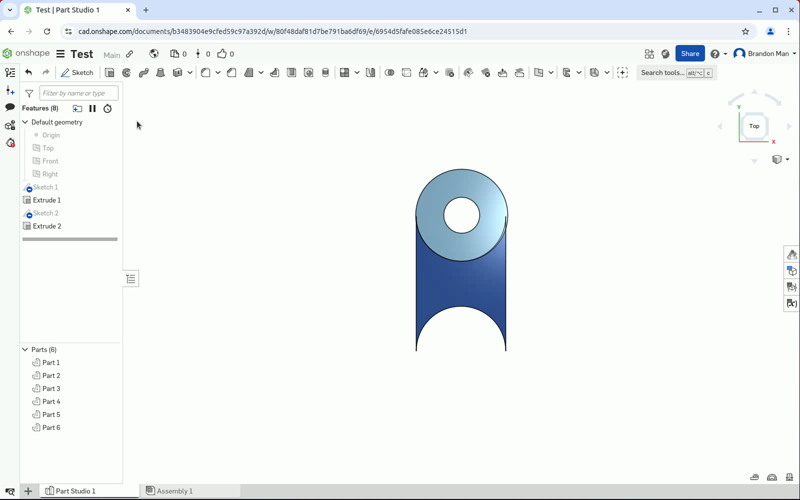
key(shift+h)
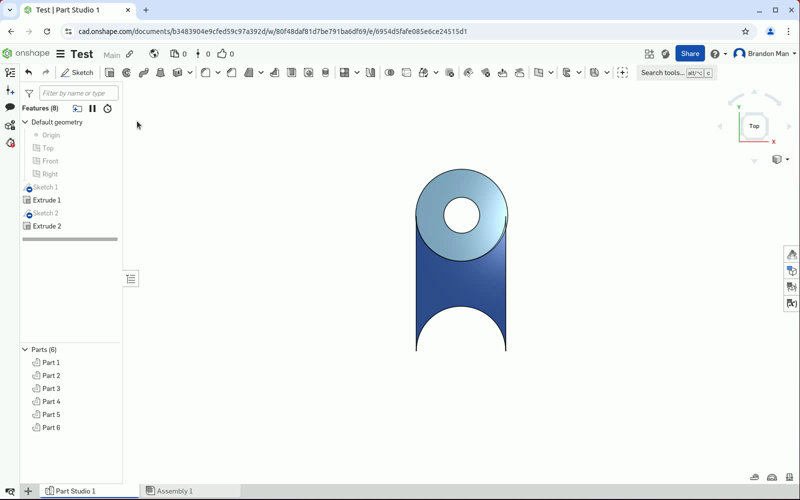
mouse_move(73, 189)
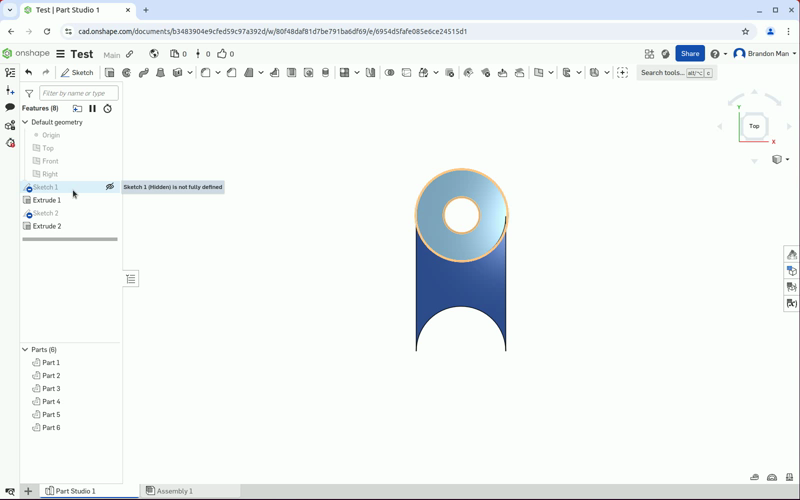
click(73, 189)
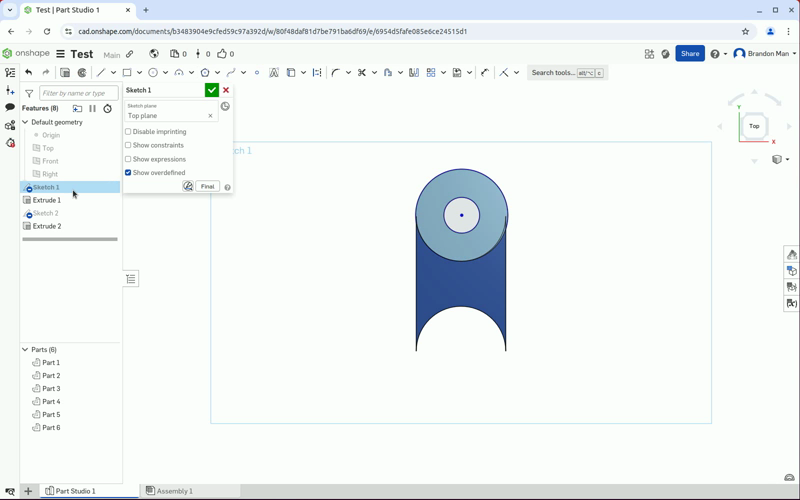
mouse_move(229, 92)
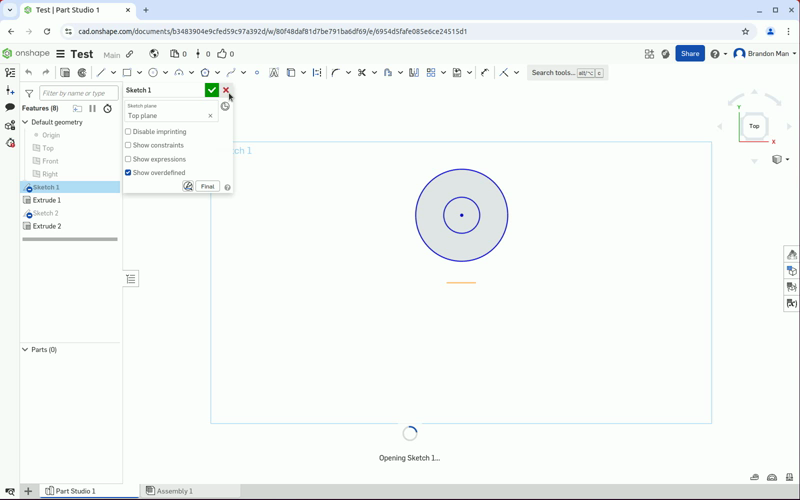
click(229, 92)
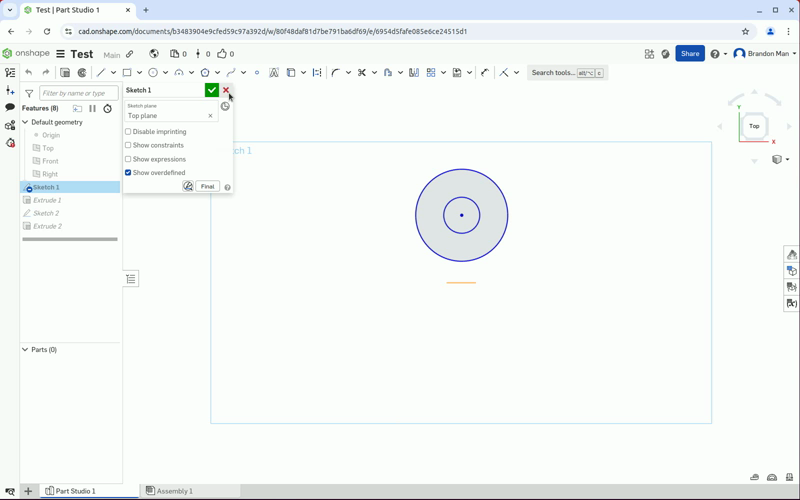
key(shift+s)
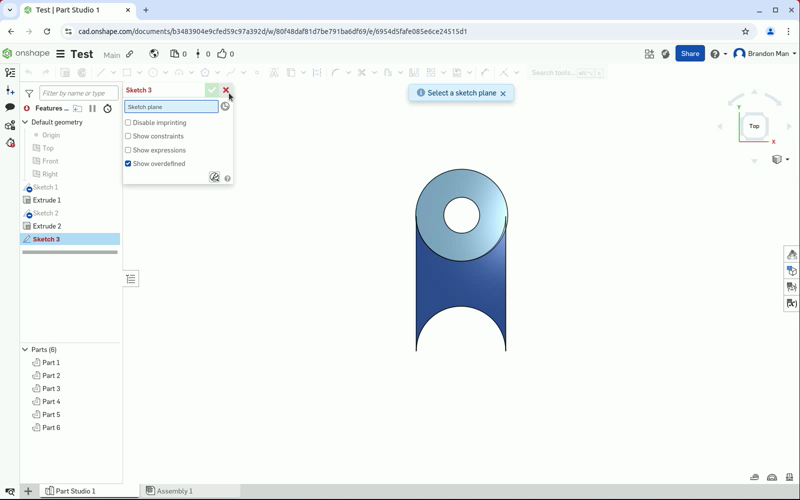
mouse_move(73, 150)
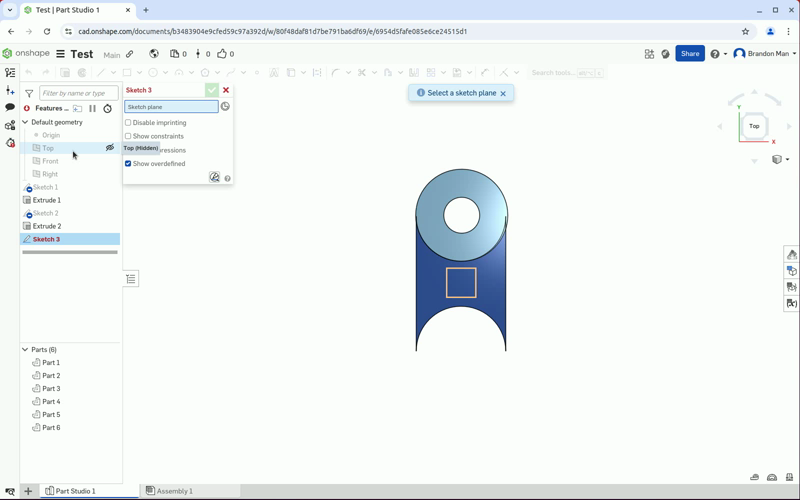
click(73, 150)
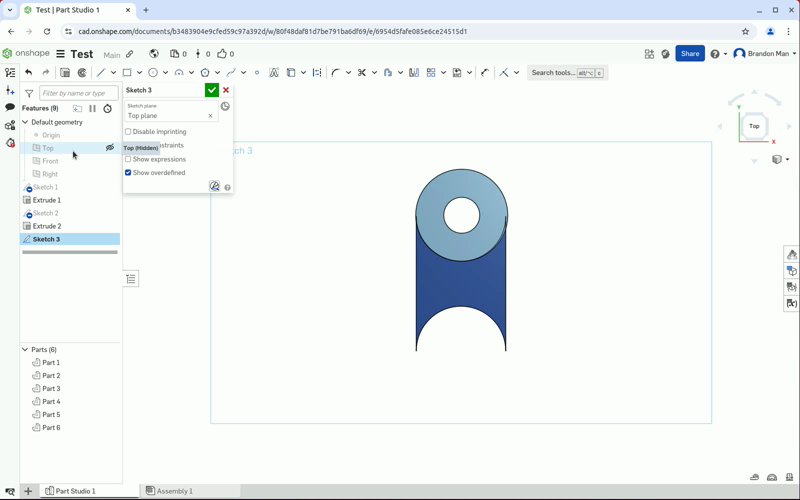
mouse_move(73, 352)
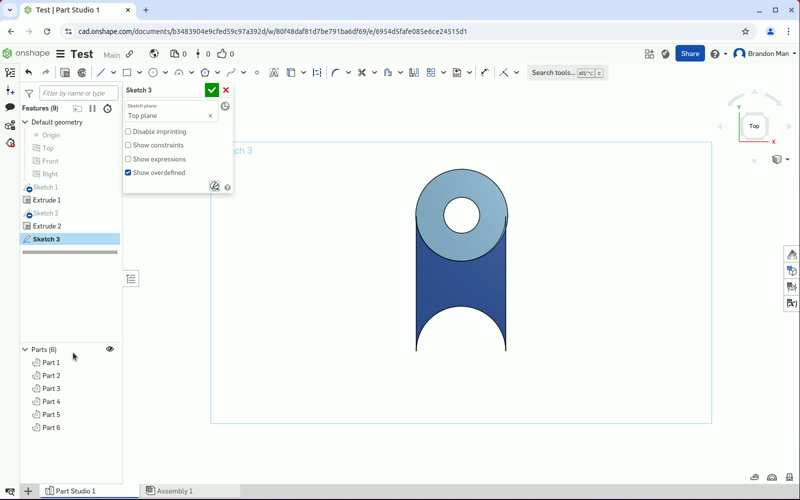
key(y)
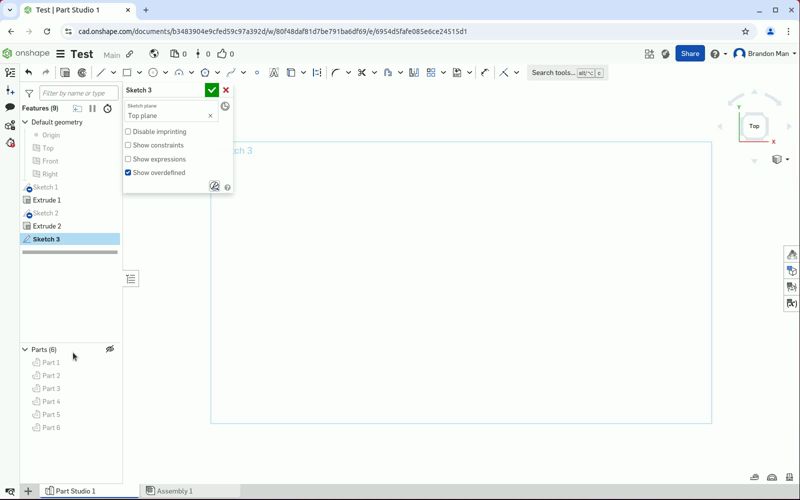
key(c)
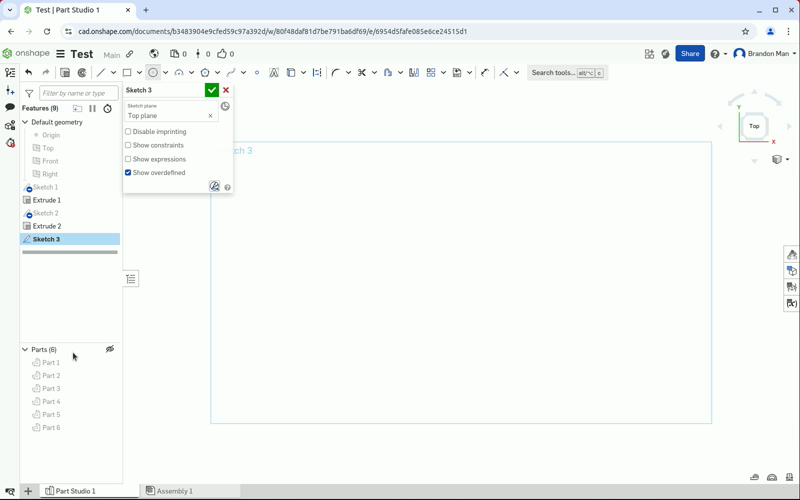
key_down(shift)
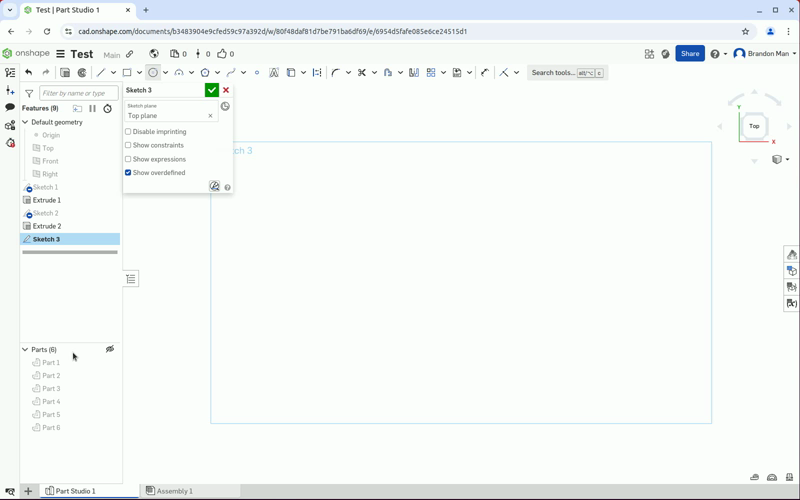
mouse_move(461, 351)
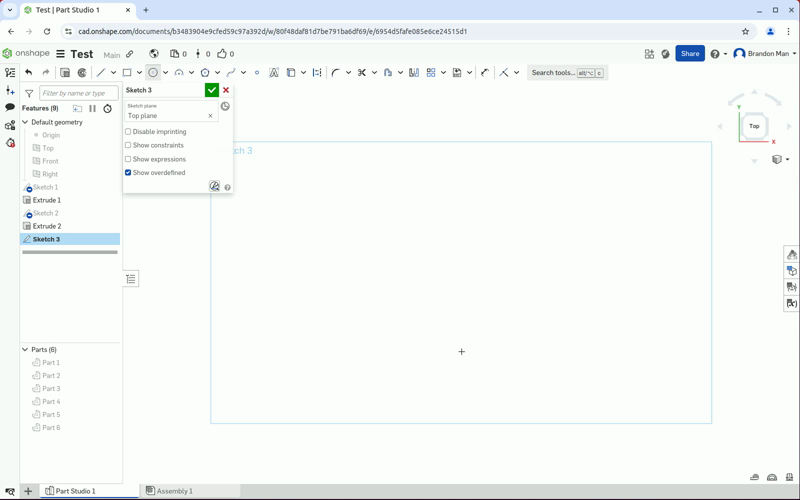
click(461, 351)
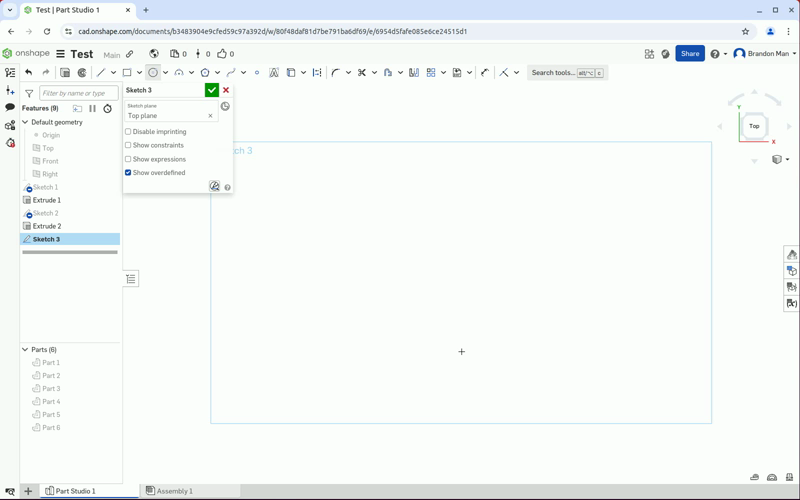
key_up(shift)
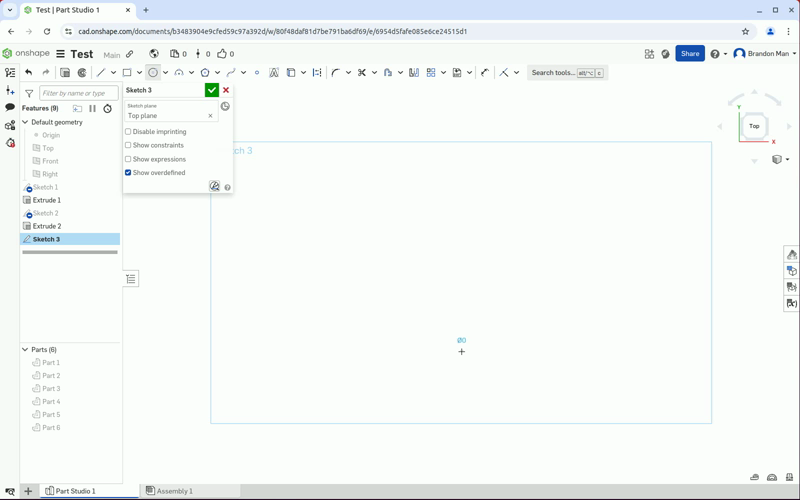
mouse_move(507, 351)
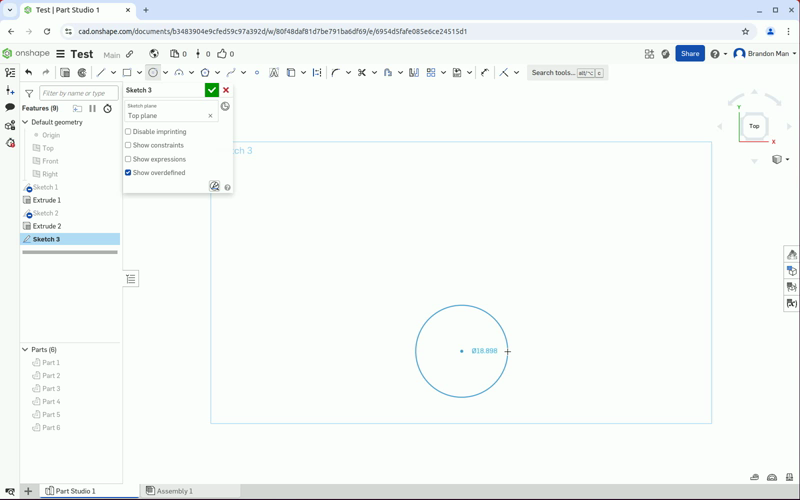
click(507, 351)
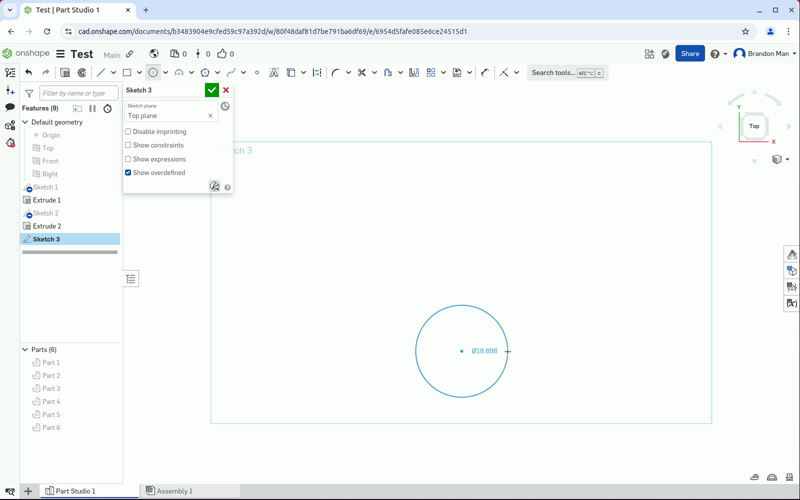
key(esc)
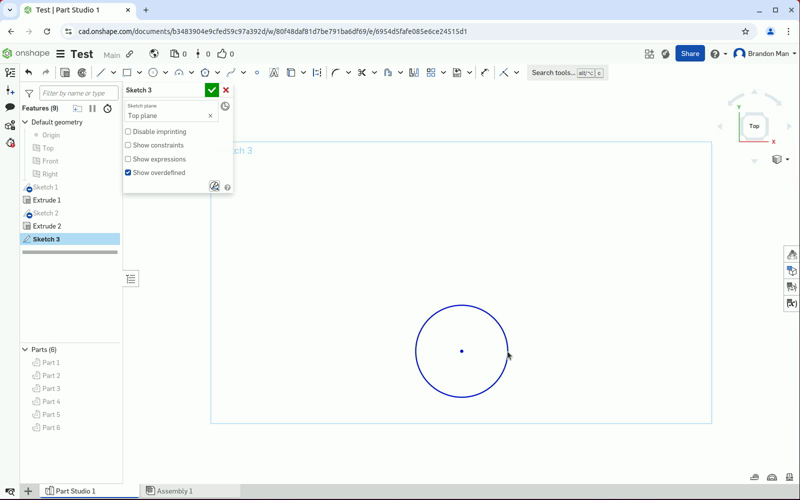
key(c)
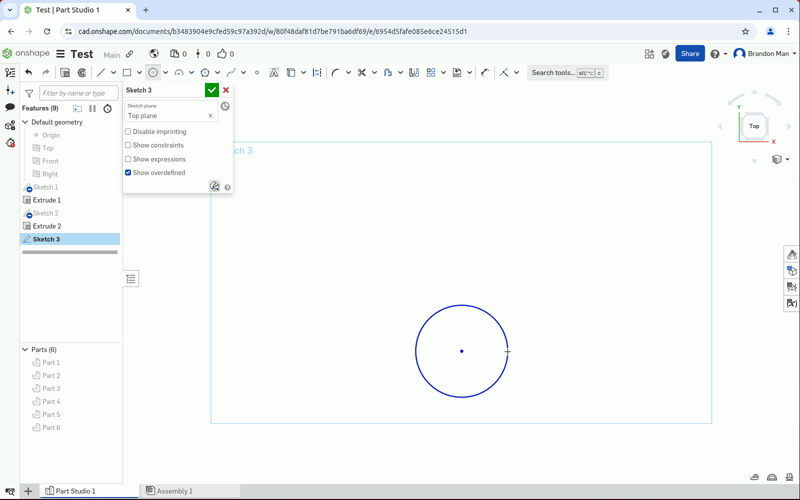
key_down(shift)
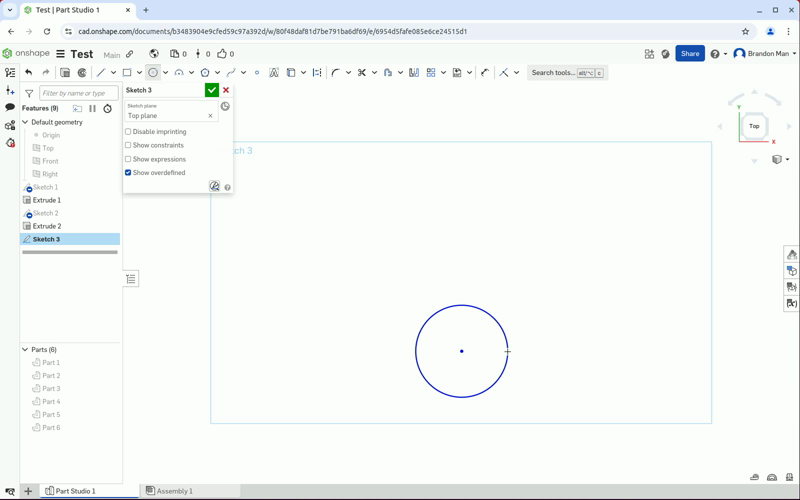
mouse_move(461, 351)
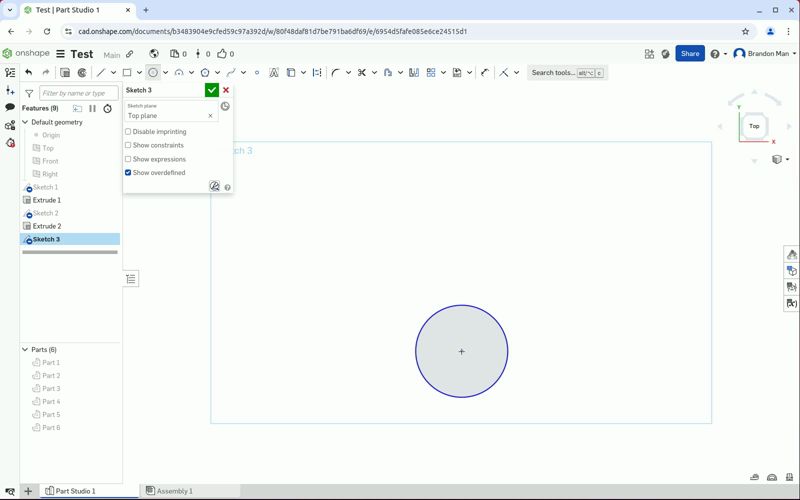
click(461, 351)
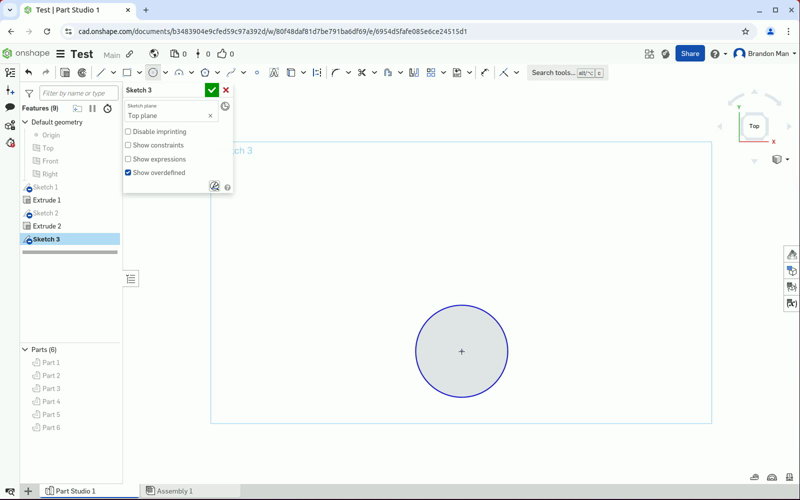
key_up(shift)
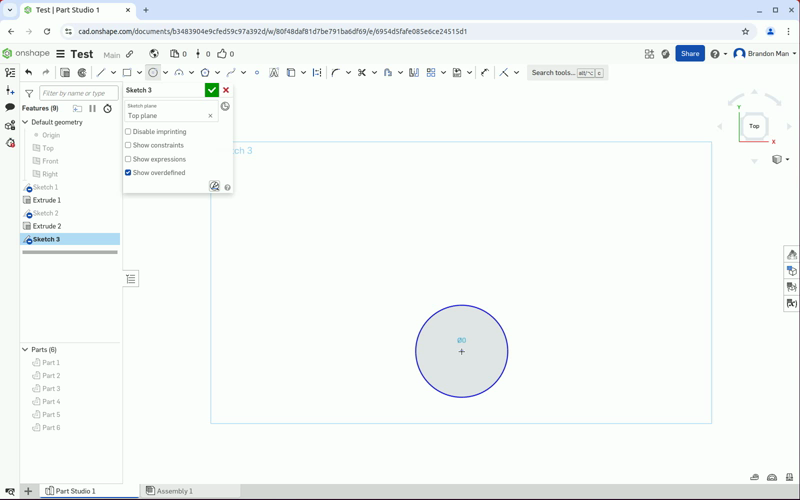
mouse_move(479, 351)
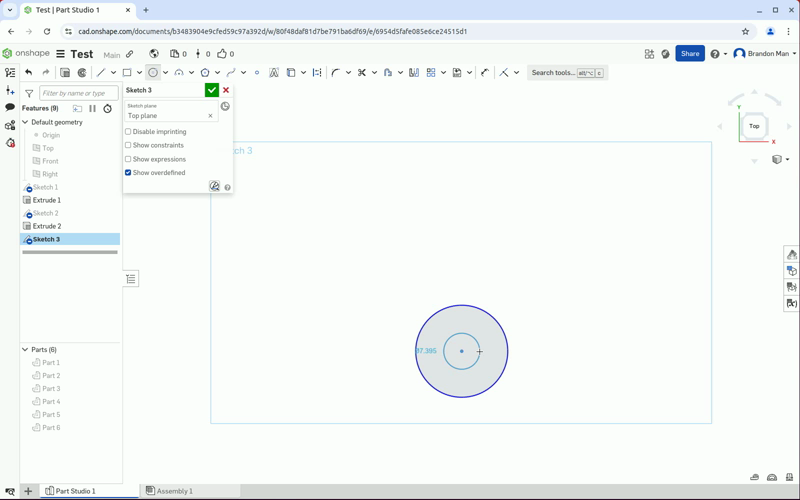
click(479, 351)
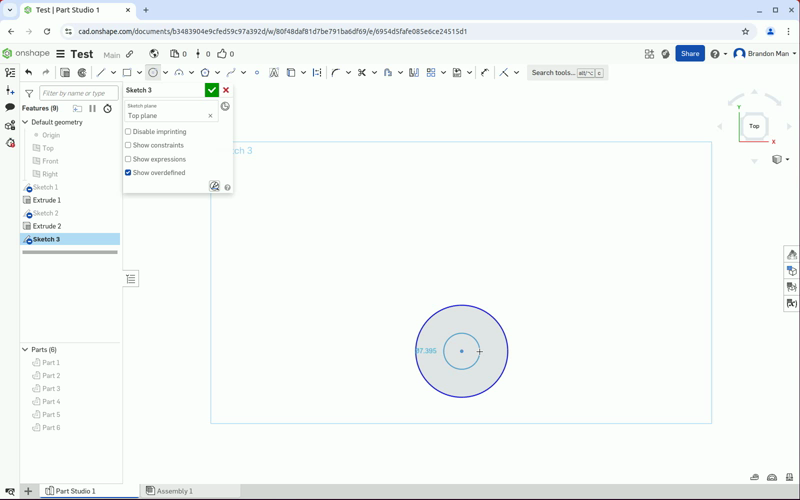
key(esc)
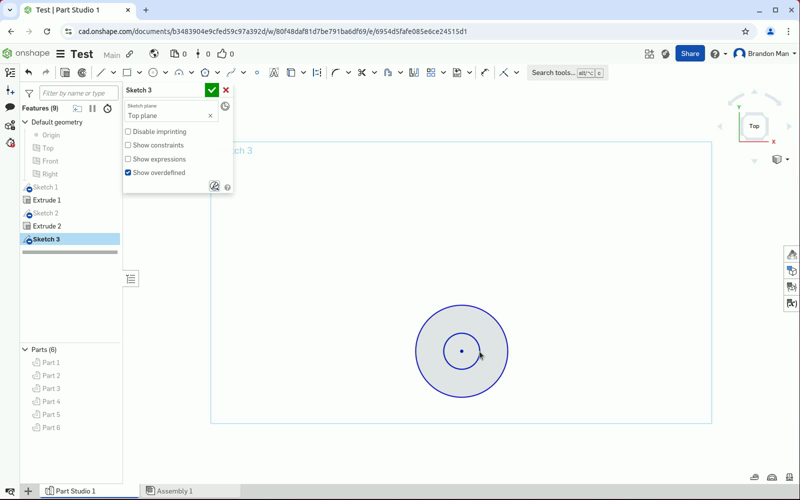
mouse_move(483, 362)
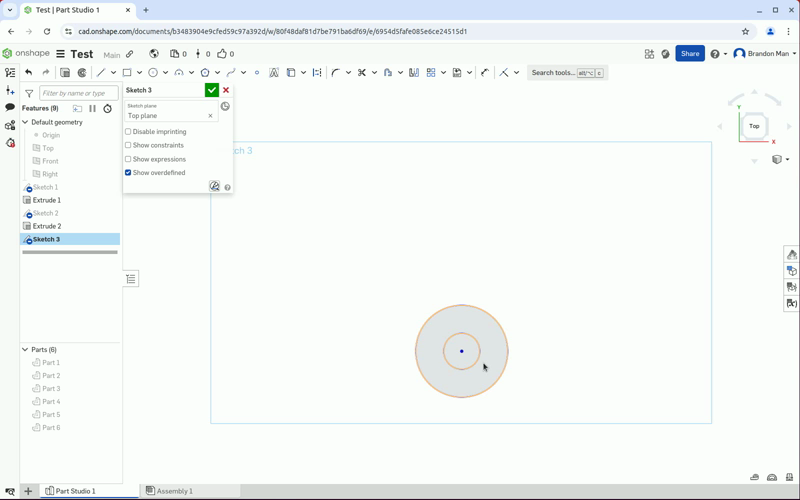
click(483, 362)
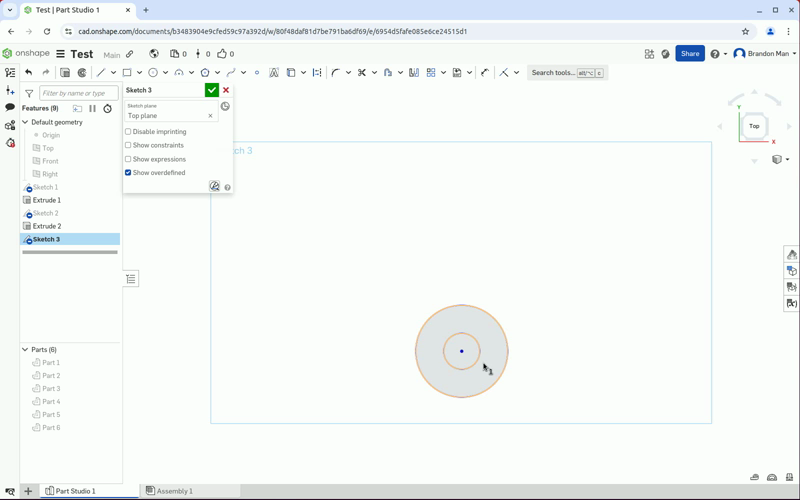
mouse_move(73, 352)
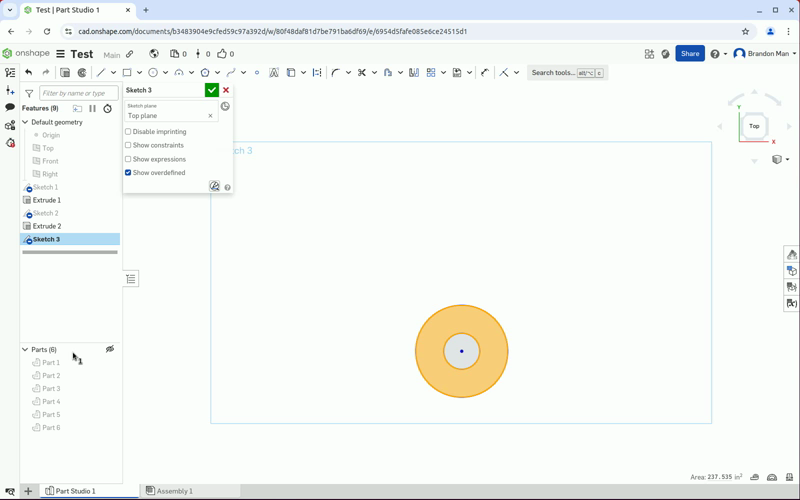
key(shift+y)
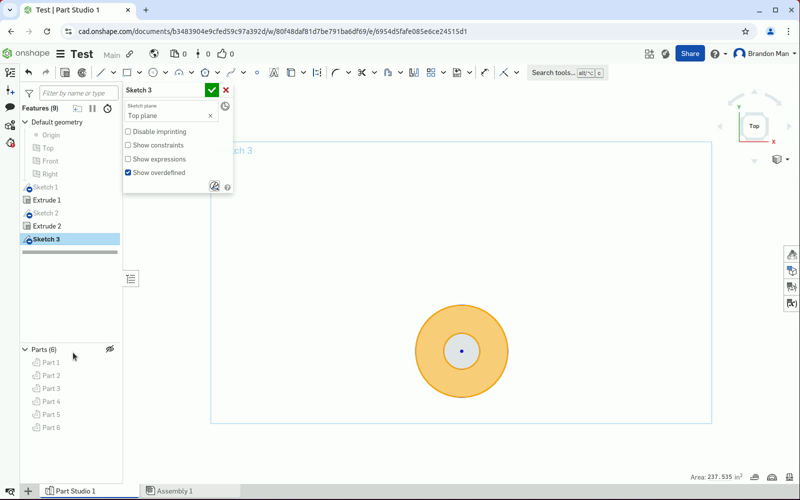
key(shift+e)
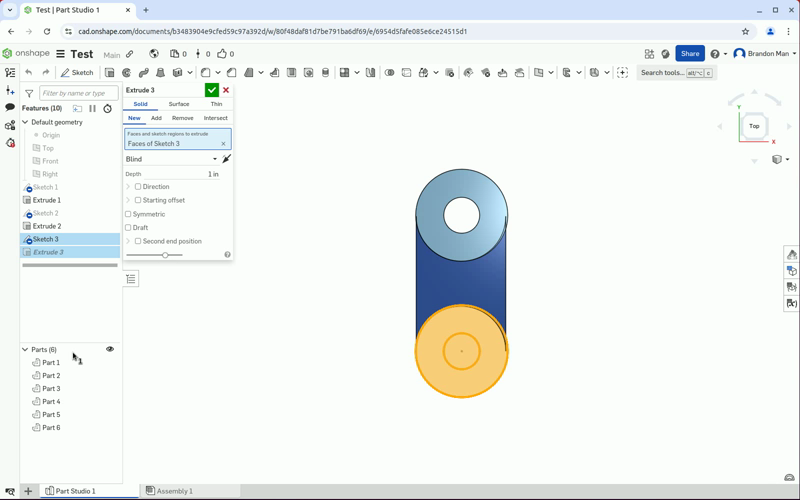
mouse_move(143, 106)
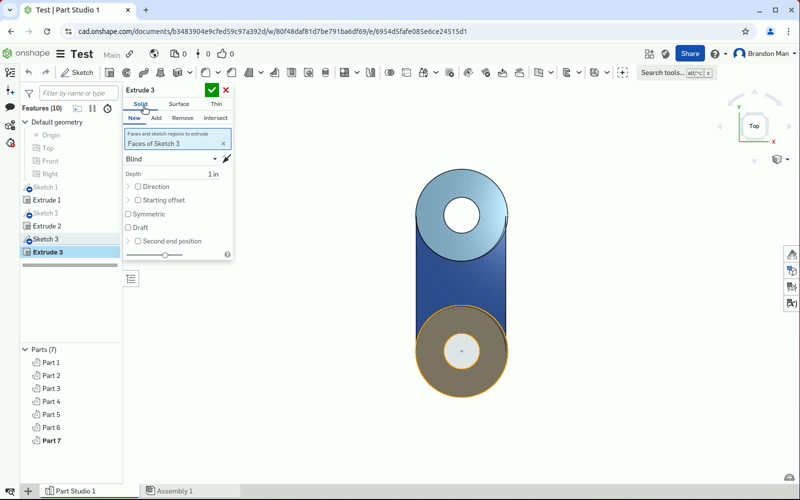
click(143, 106)
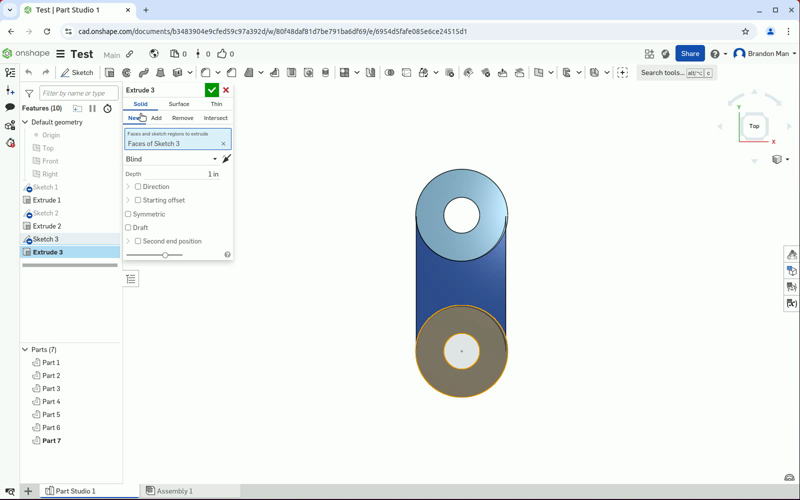
mouse_move(137, 120)
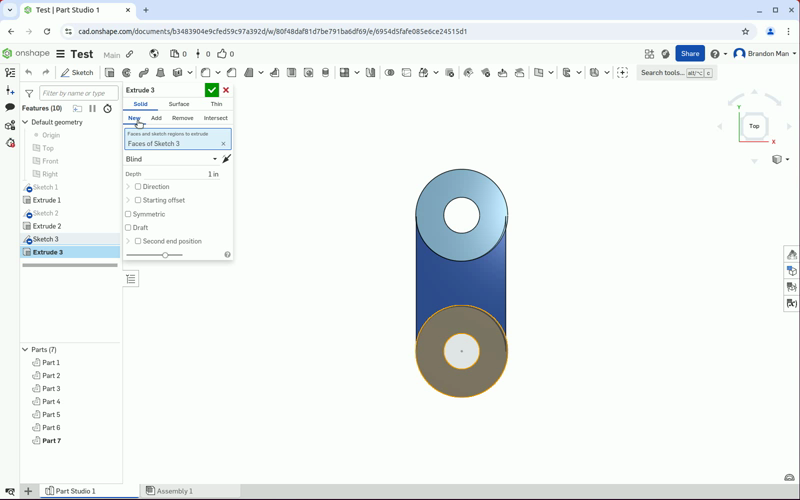
click(137, 120)
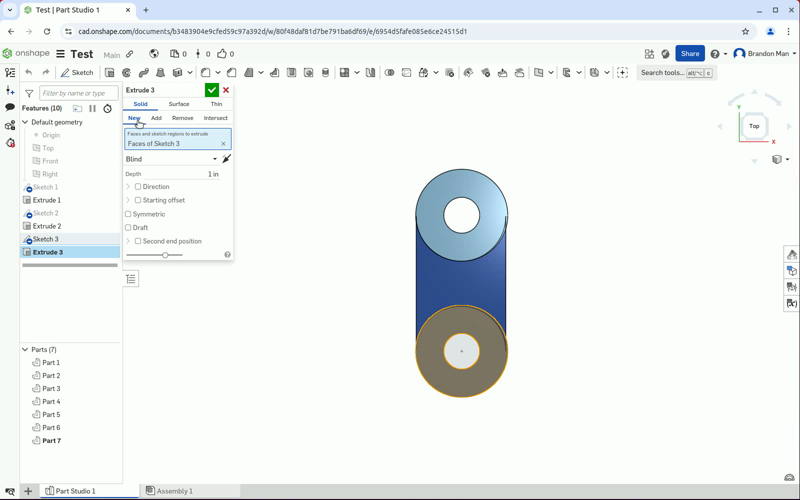
key(tab, 4)
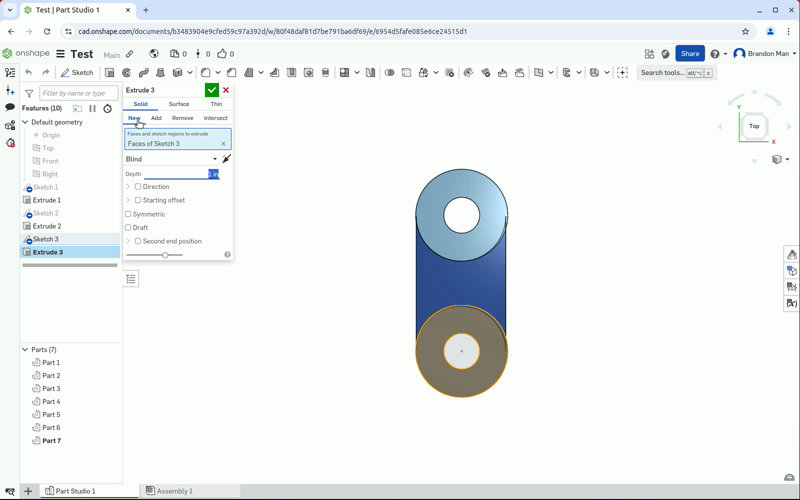
text(9.147)
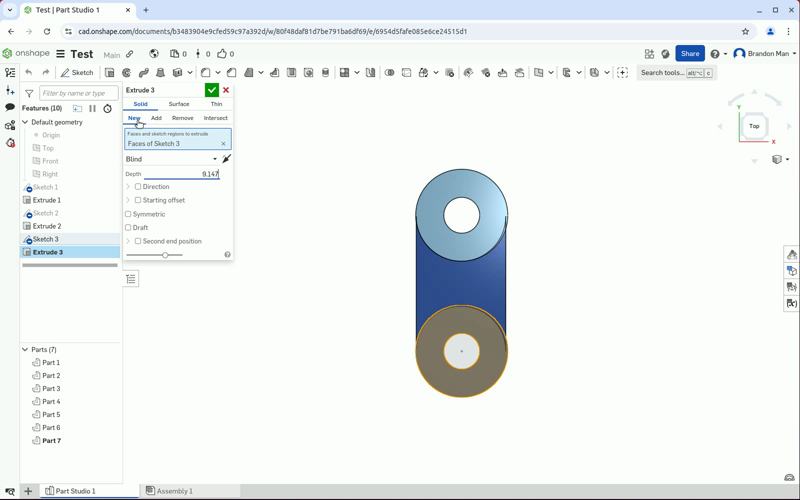
key(enter)
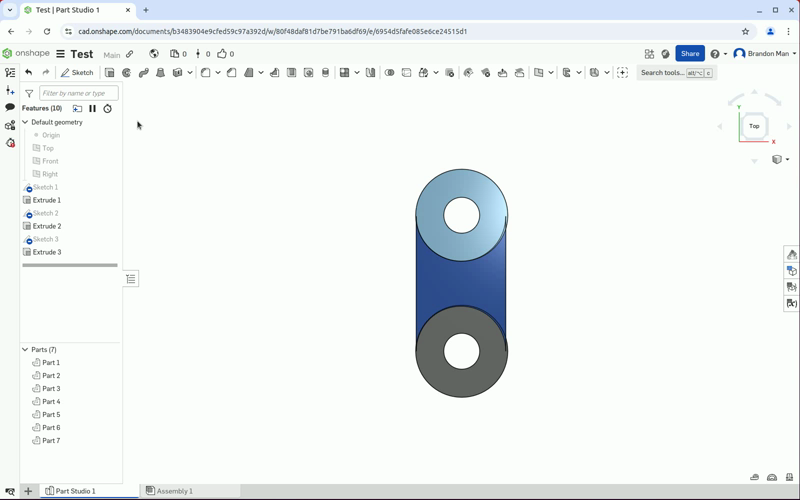
key(shift+h)
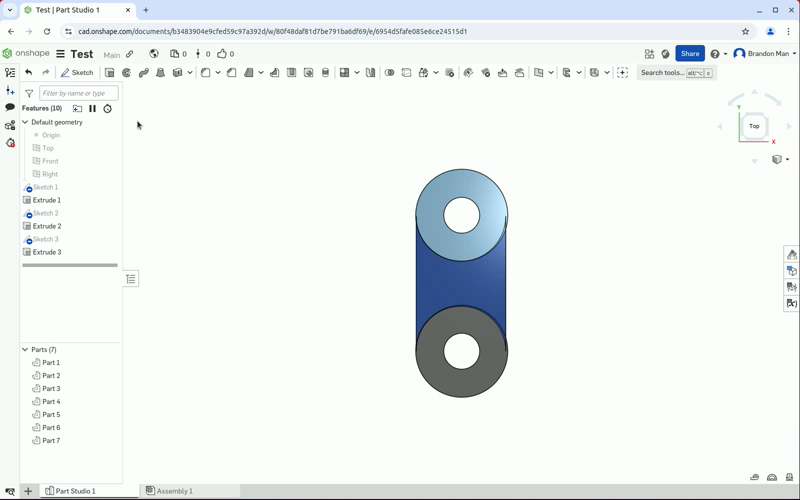
key(shift+h)
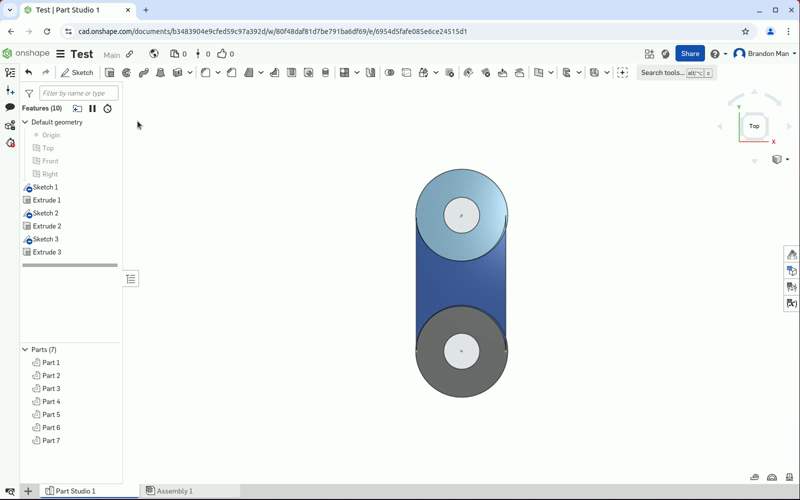
key(shift+7)
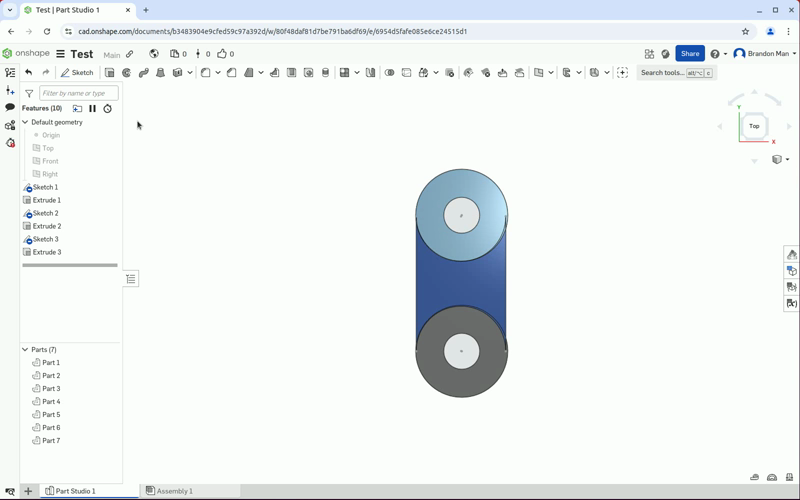
key(up, 3)
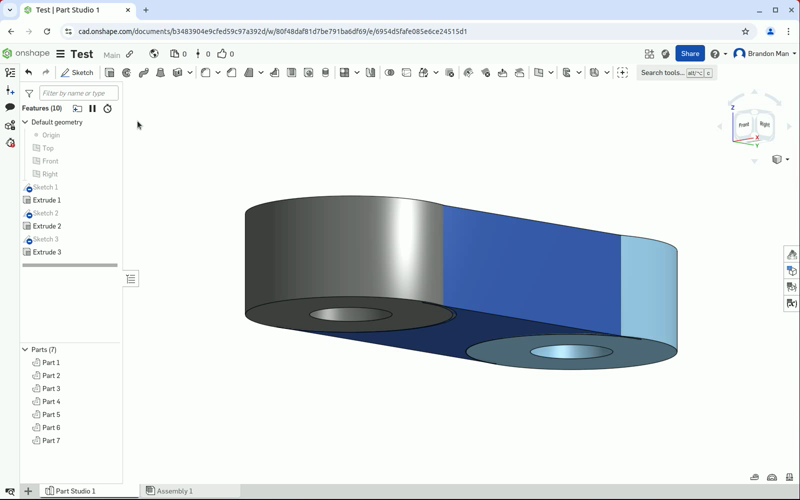
key(left, 3)
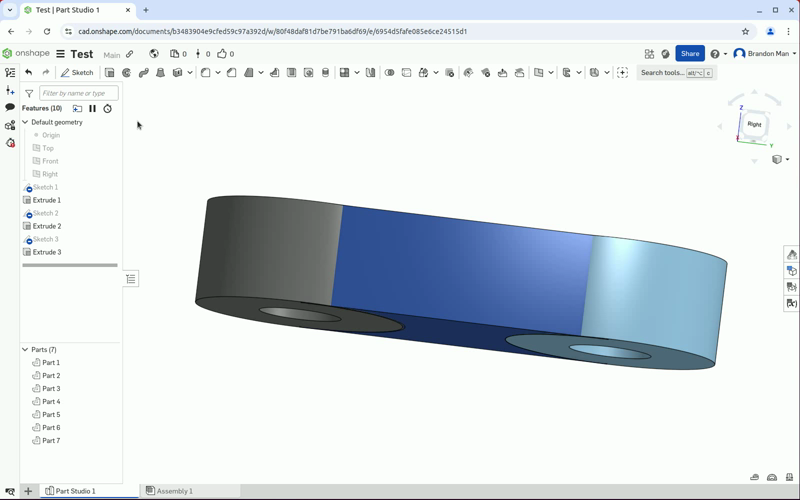
key(right, 3)
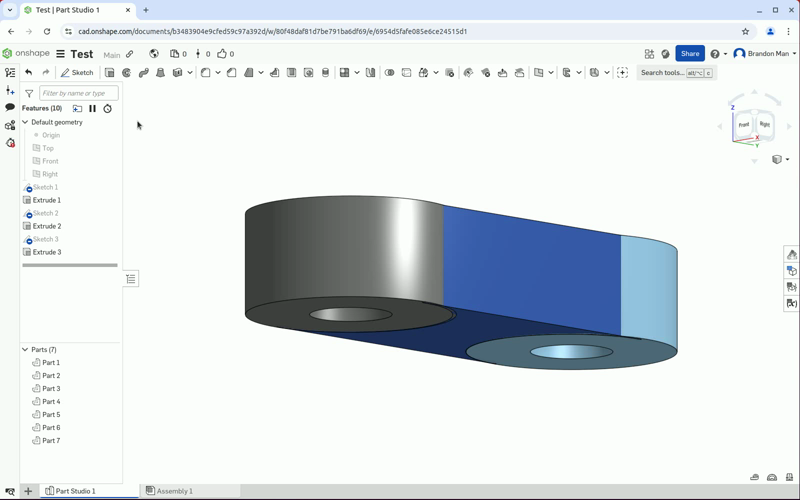
key(down, 3)
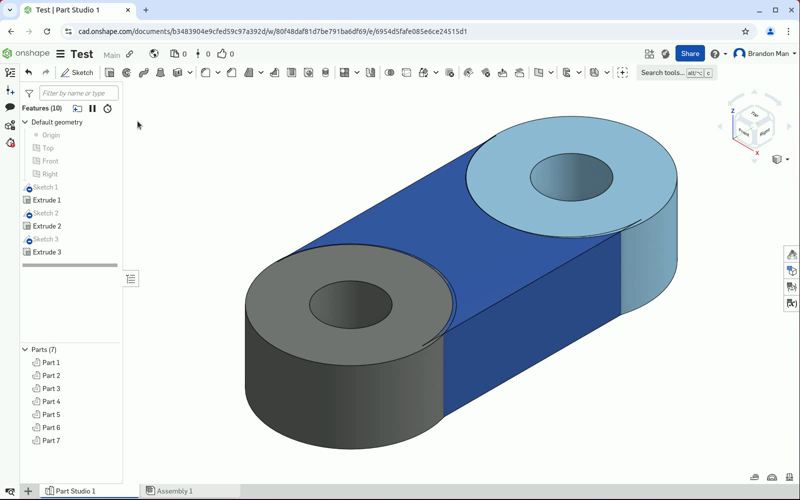
mouse_move(73, 189)
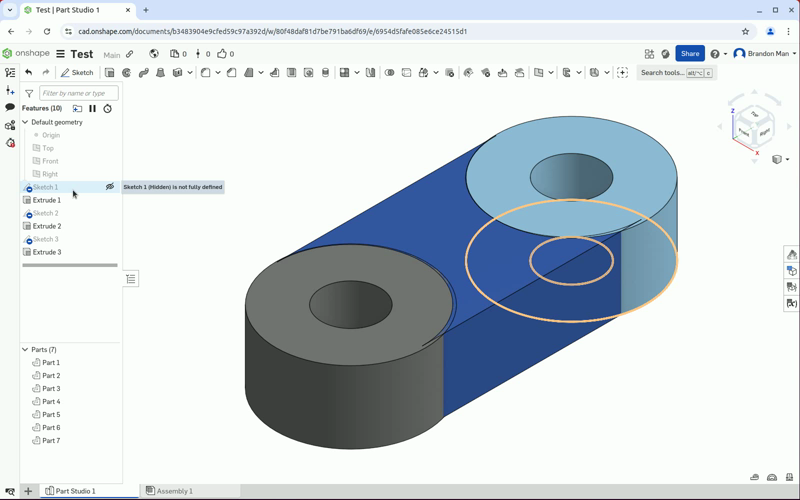
click(73, 189)